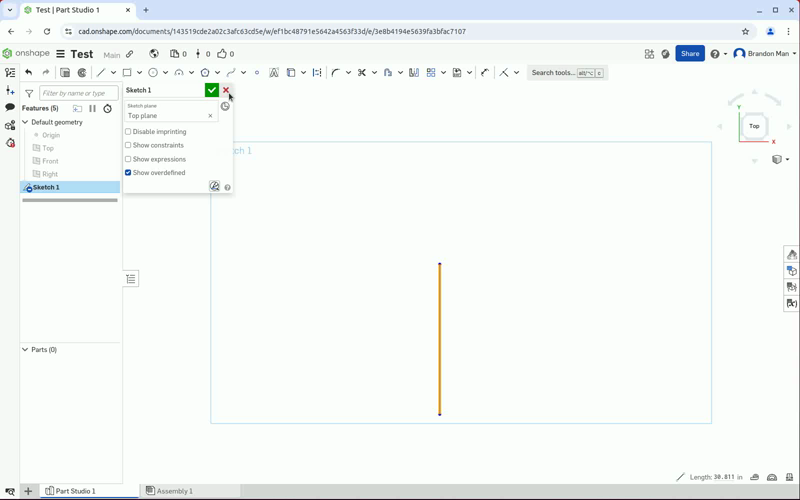
key(shift+h)
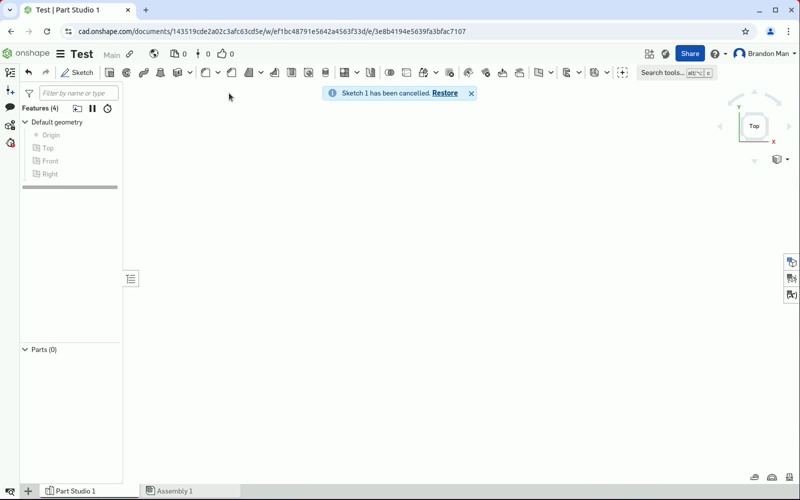
mouse_move(73, 352)
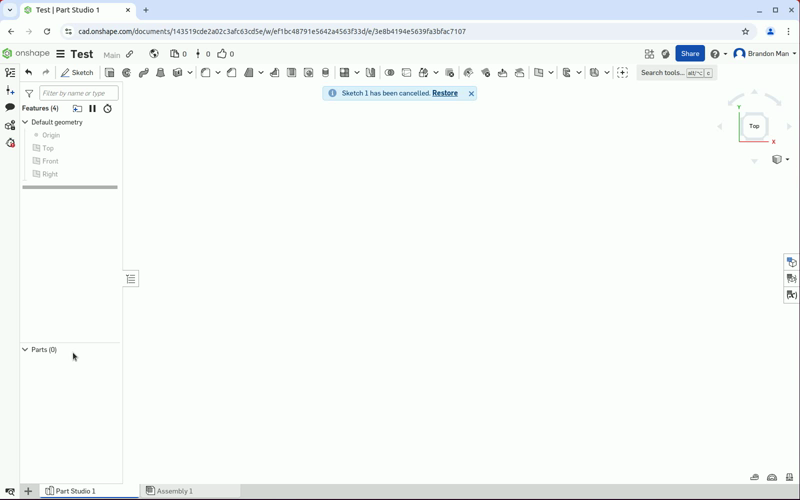
key(y)
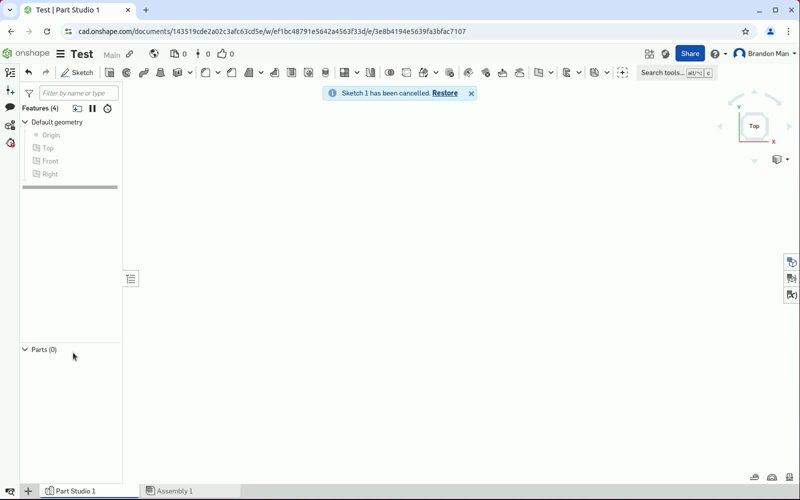
key(shift+p)
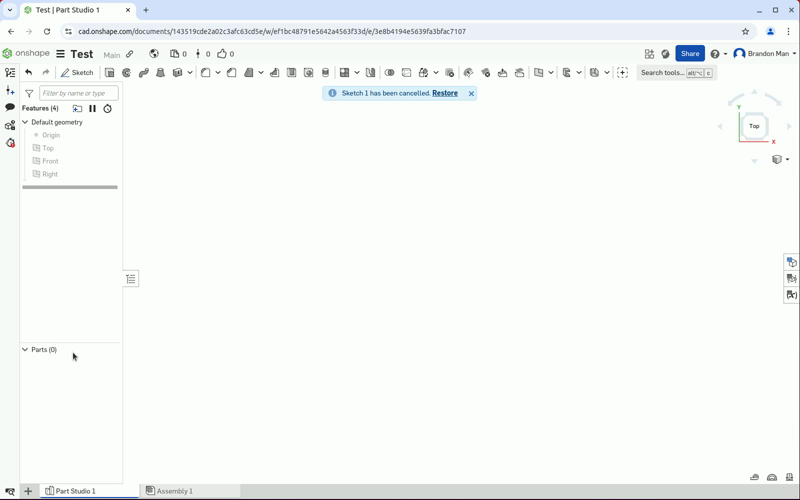
key(space)
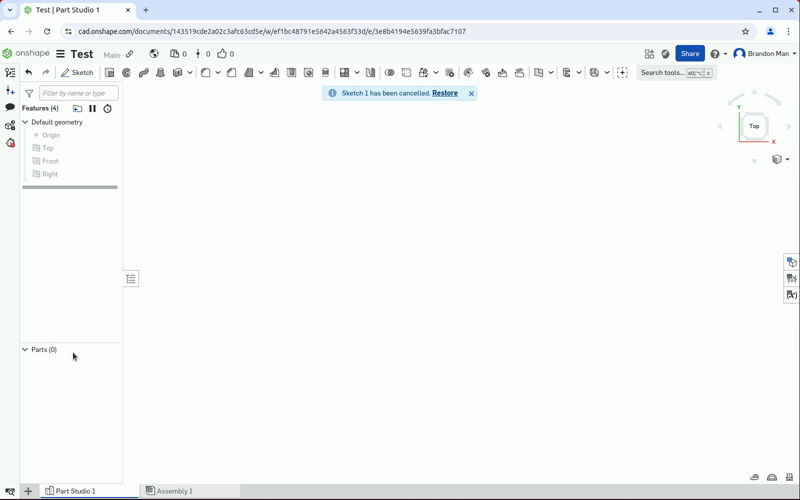
key_down(shift)
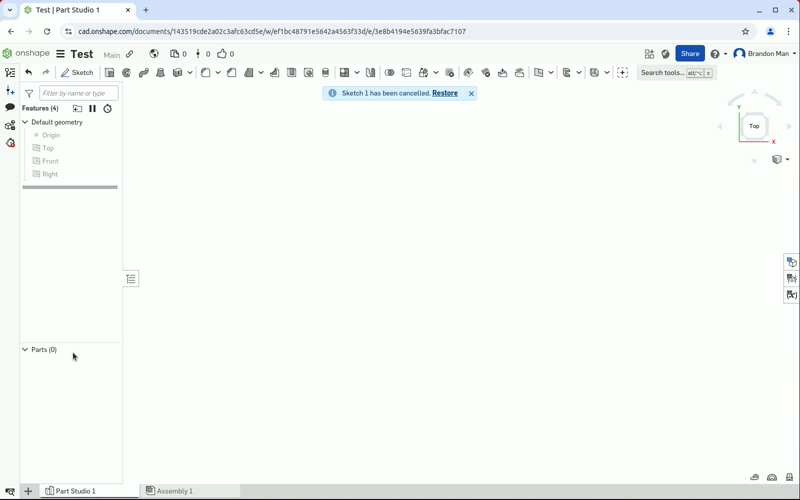
key(up)
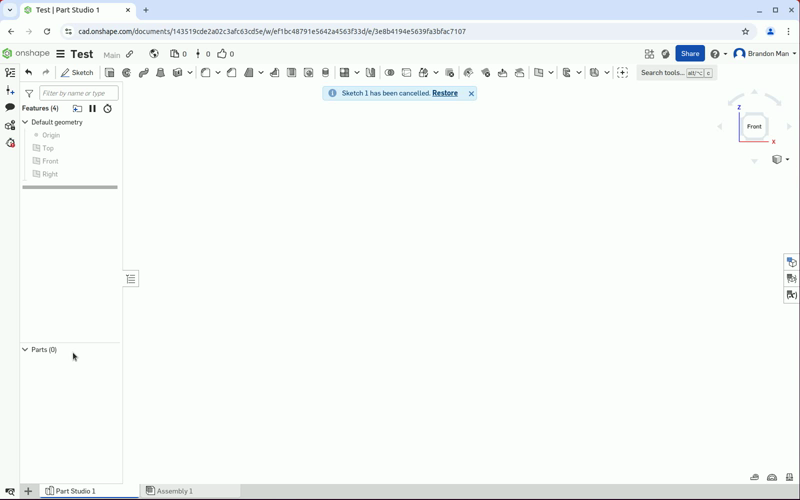
key_up(shift)
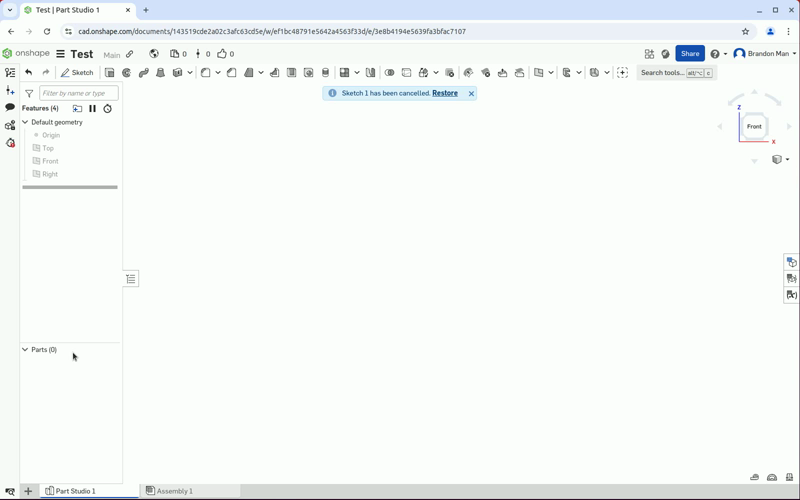
mouse_move(73, 352)
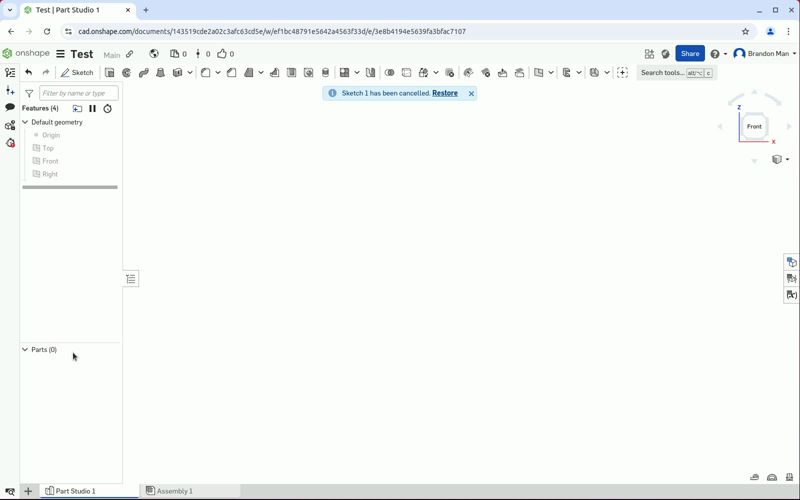
key(shift+y)
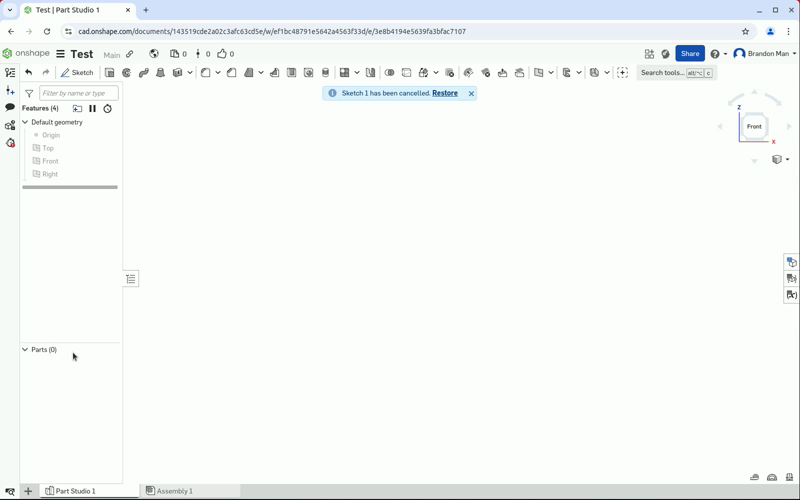
key(shift+s)
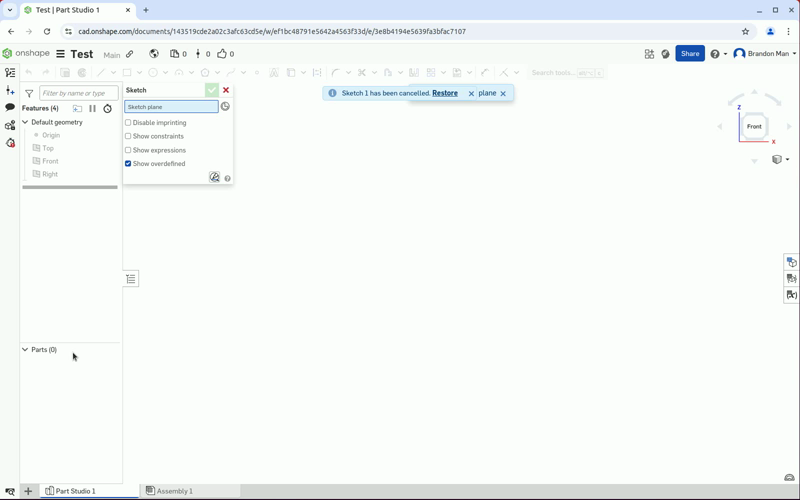
mouse_move(73, 163)
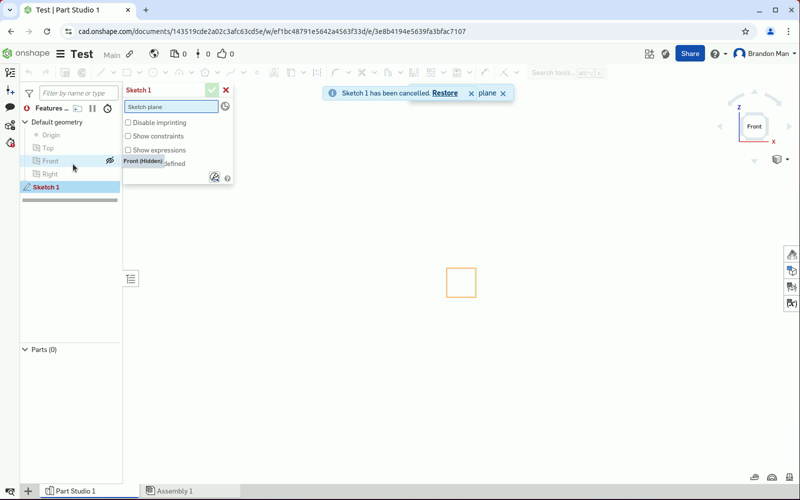
click(73, 163)
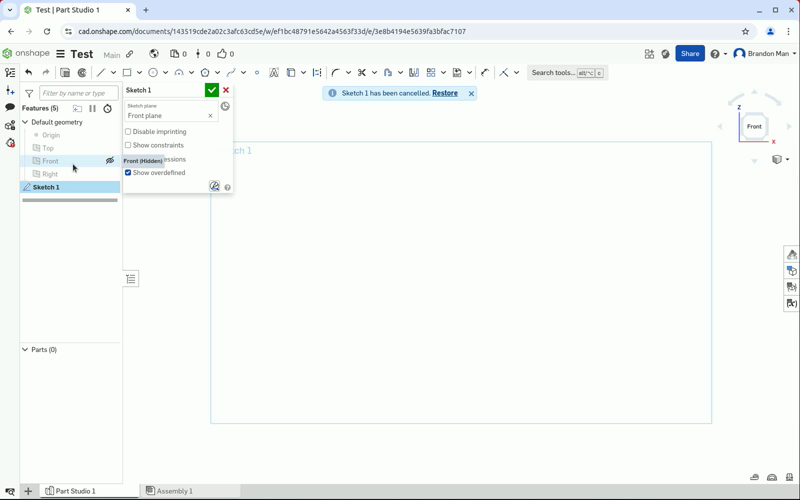
mouse_move(73, 352)
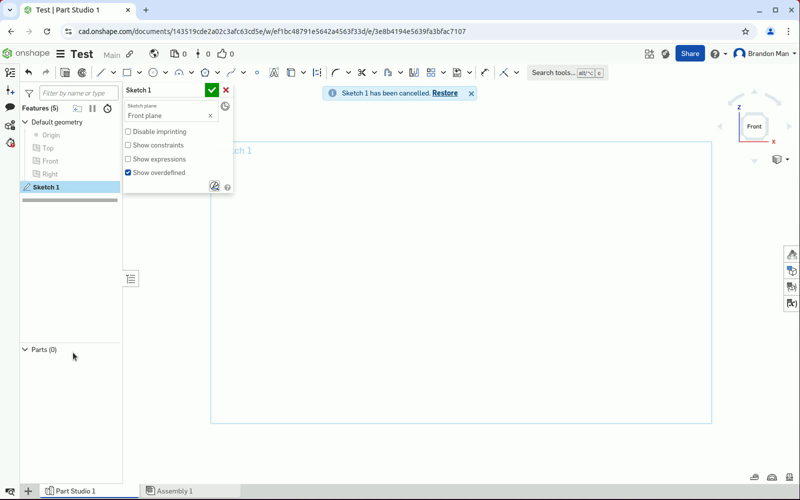
key(y)
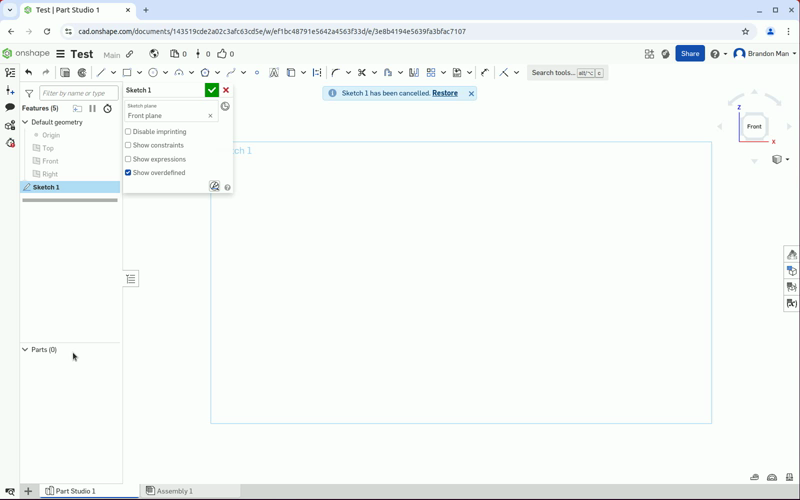
key(c)
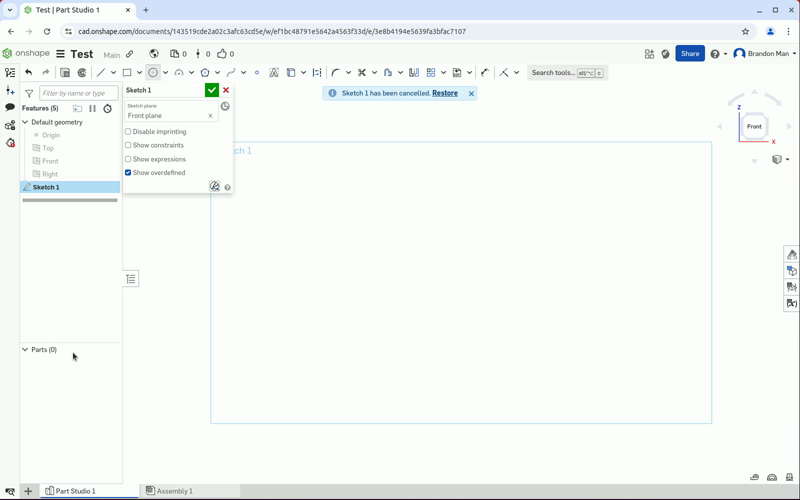
key_down(shift)
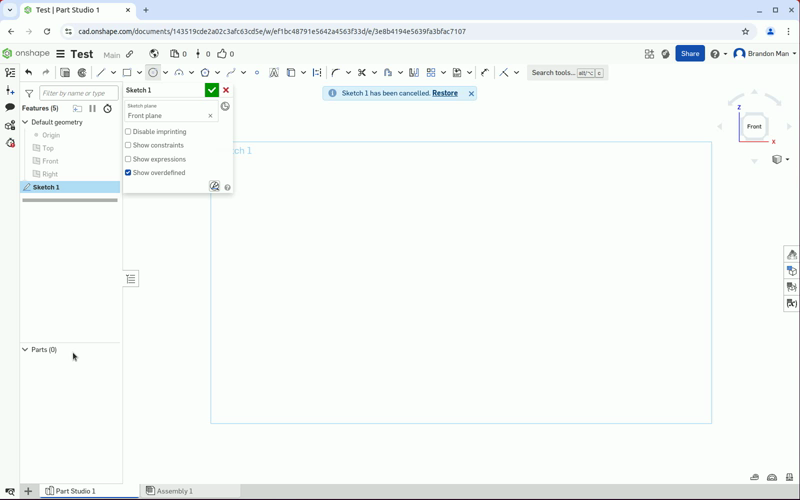
mouse_move(460, 282)
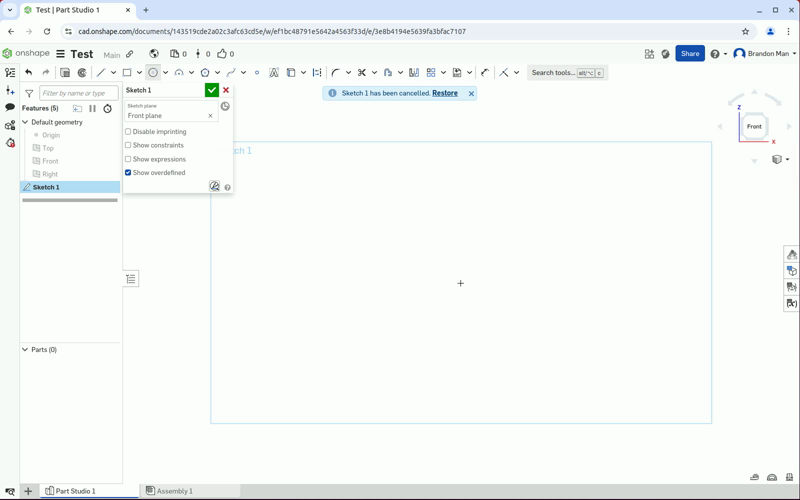
click(460, 282)
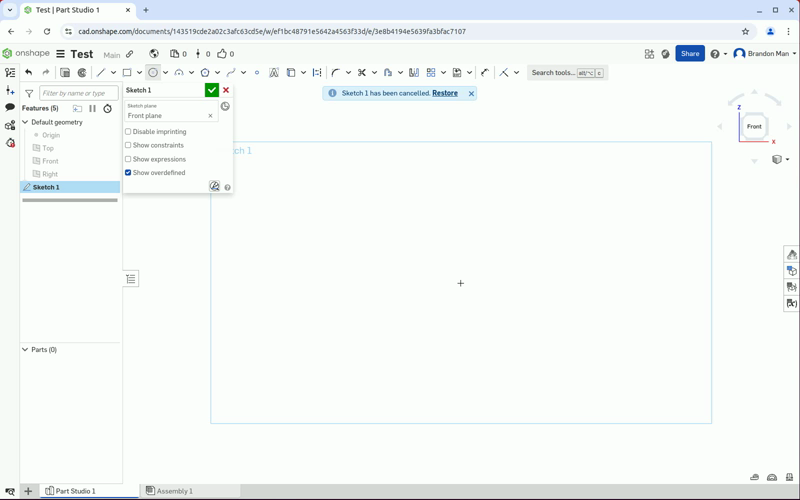
key_up(shift)
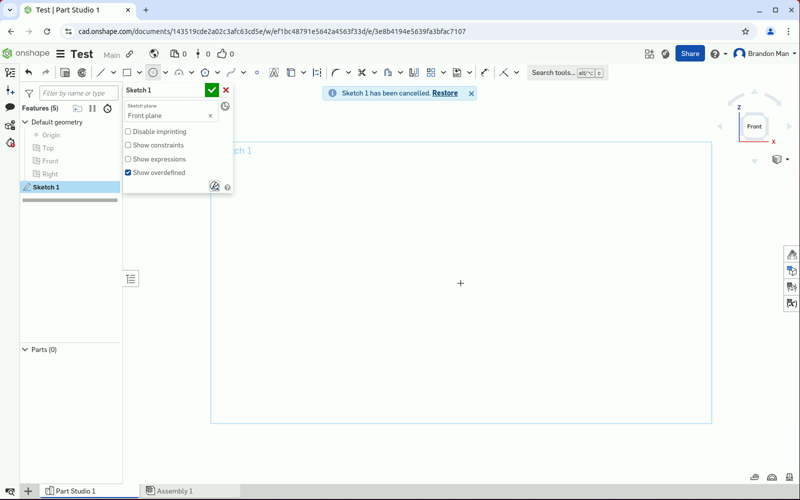
mouse_move(487, 282)
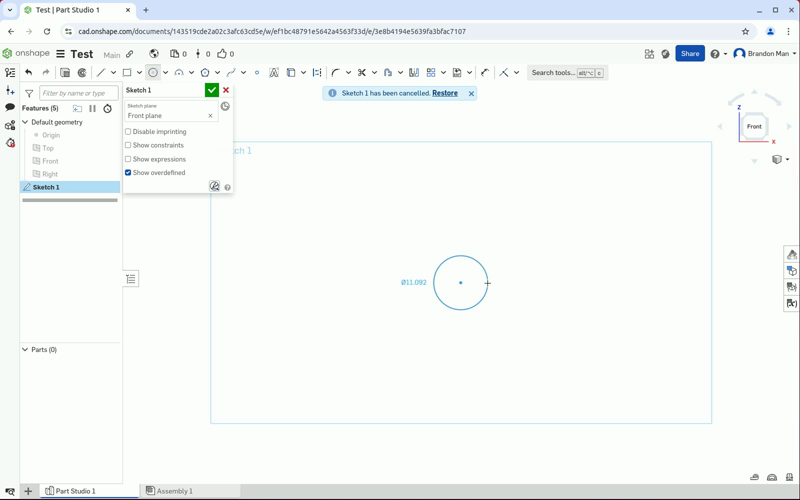
click(487, 282)
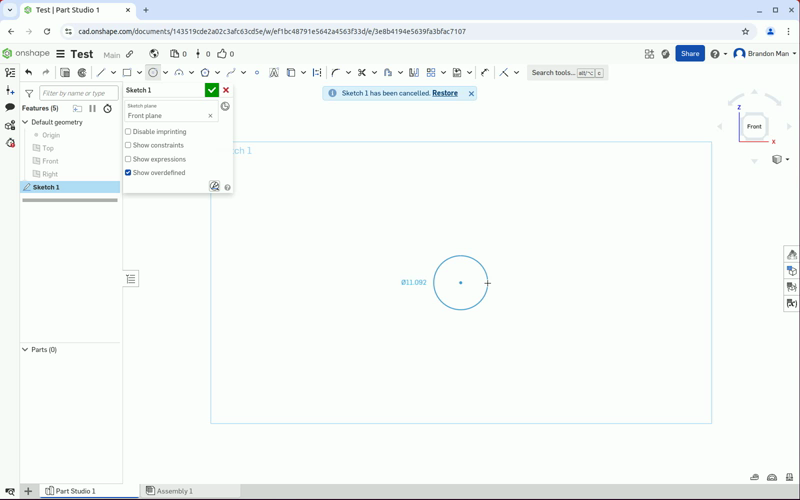
key(esc)
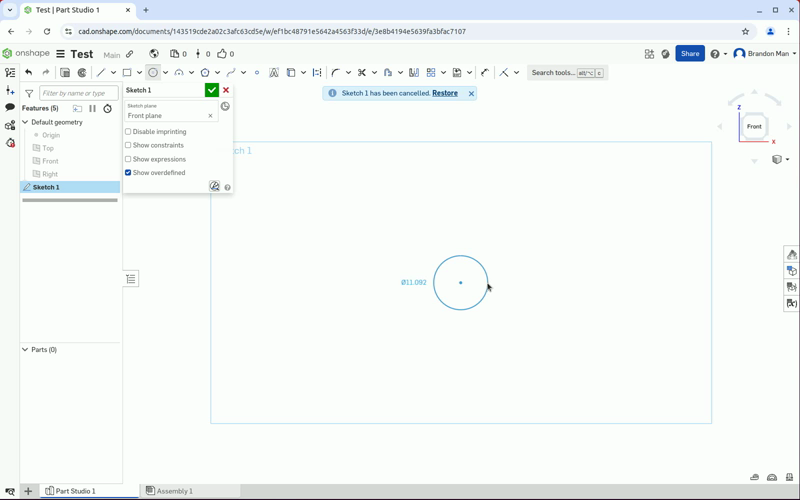
mouse_move(461, 270)
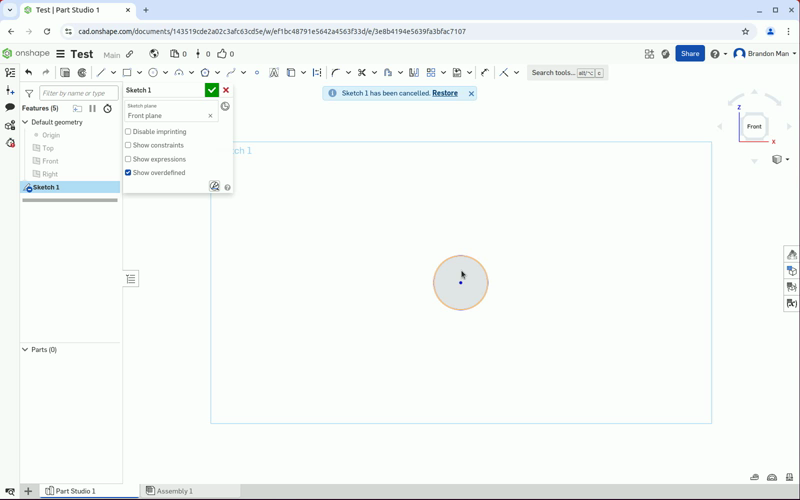
click(461, 270)
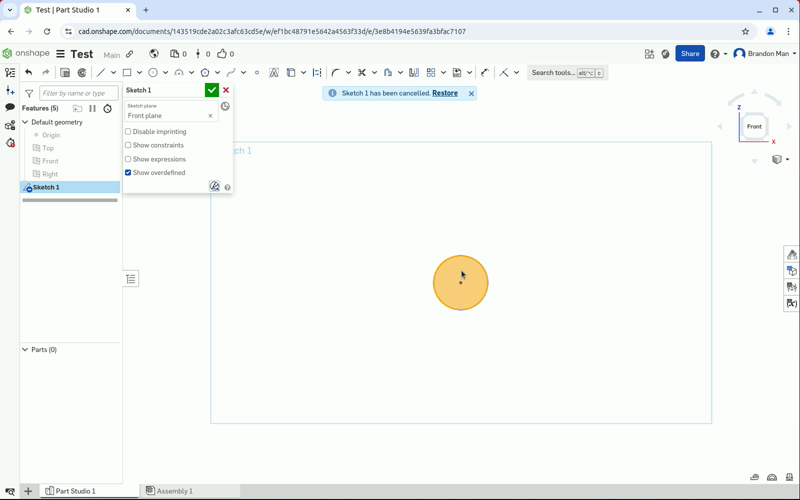
mouse_move(73, 352)
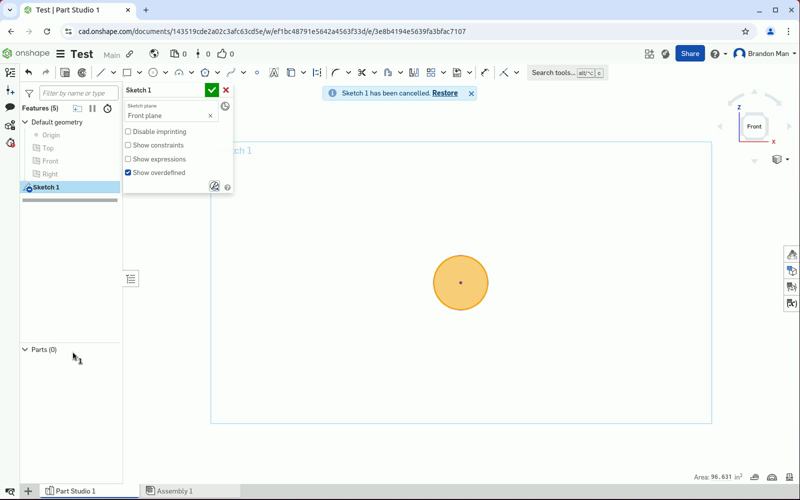
key(shift+y)
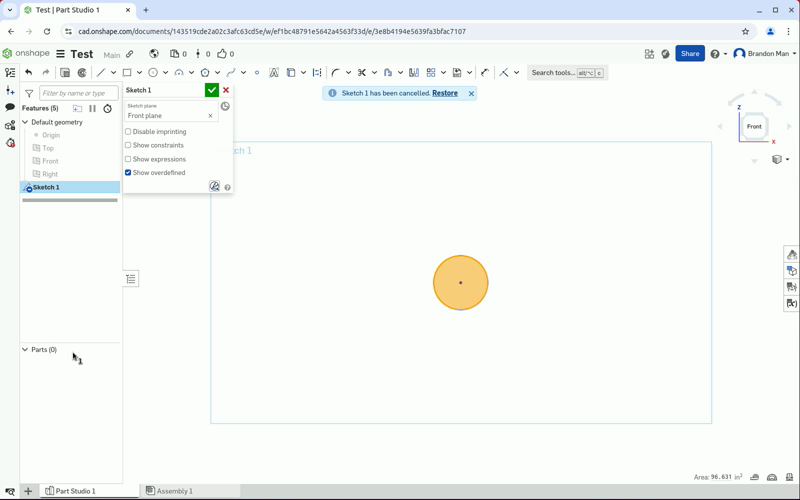
key(shift+e)
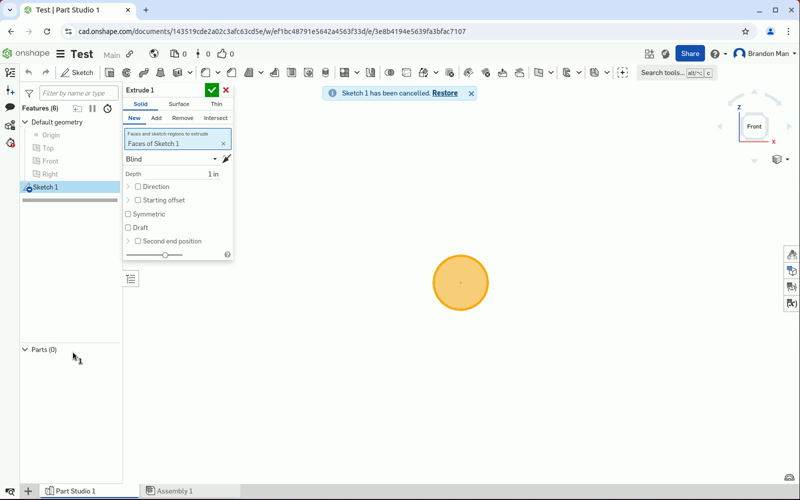
mouse_move(143, 106)
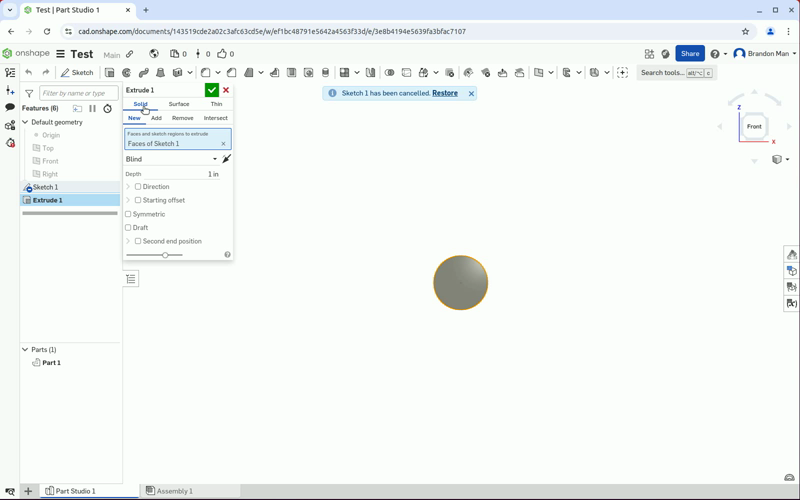
click(143, 106)
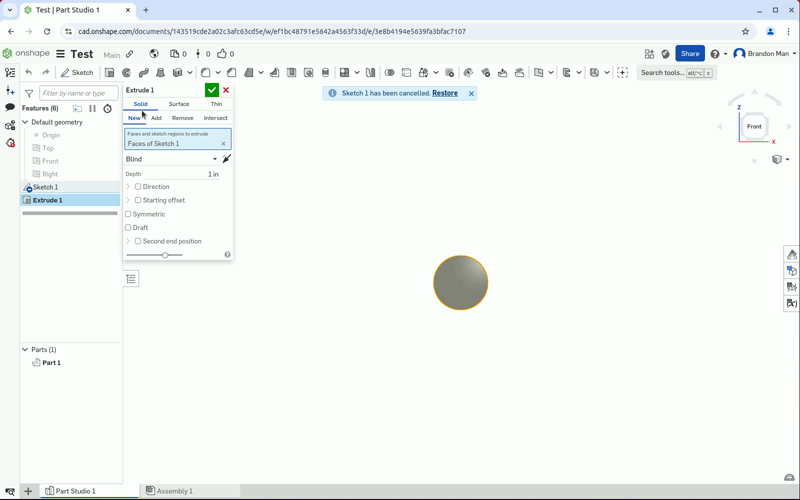
mouse_move(137, 120)
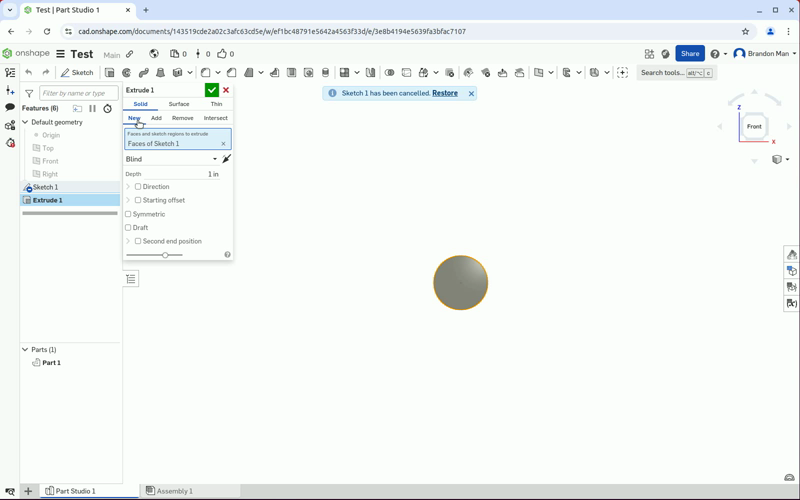
click(137, 120)
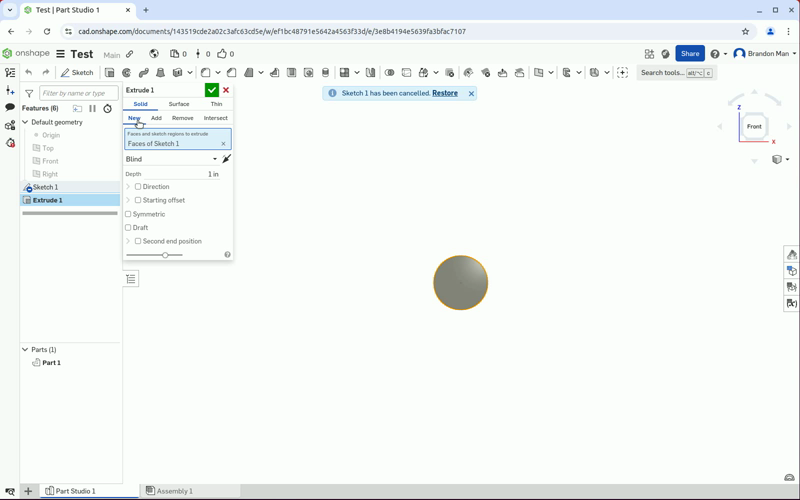
key(tab, 4)
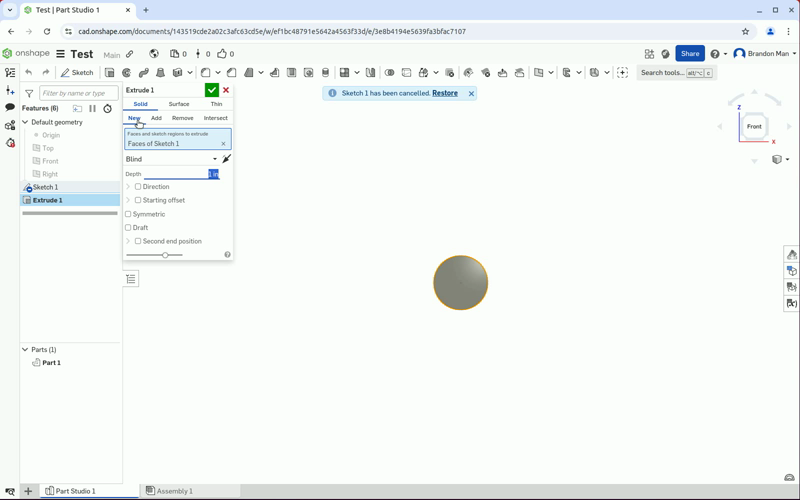
text(23.108)
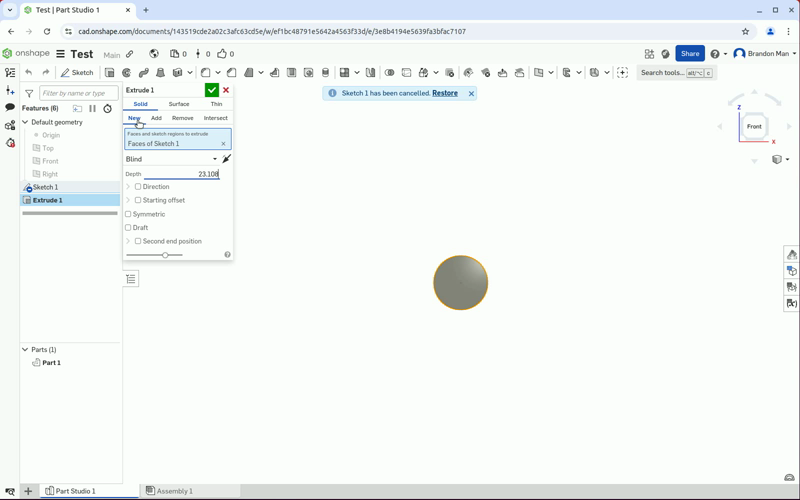
key(enter)
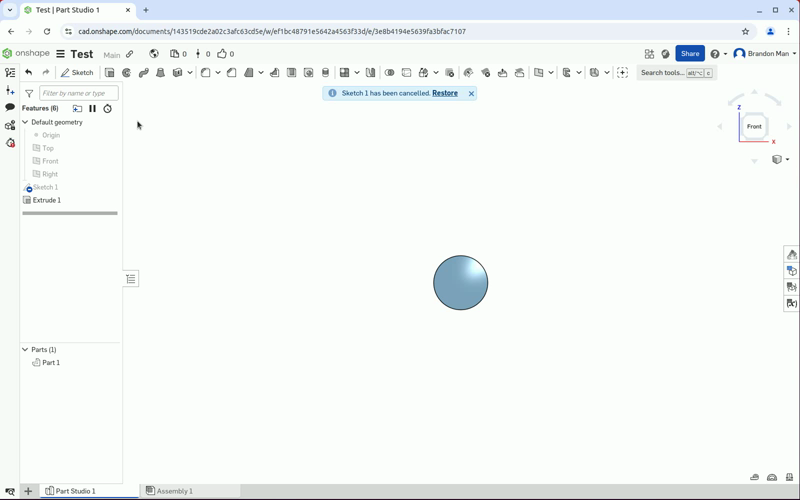
key(shift+h)
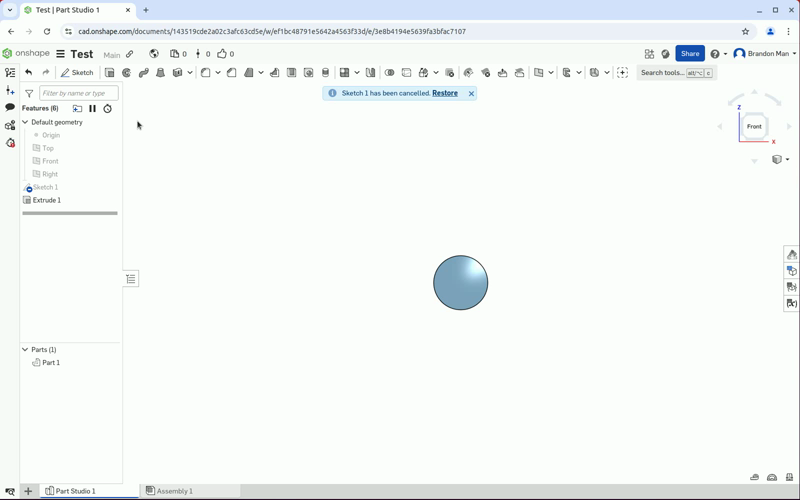
key(shift+h)
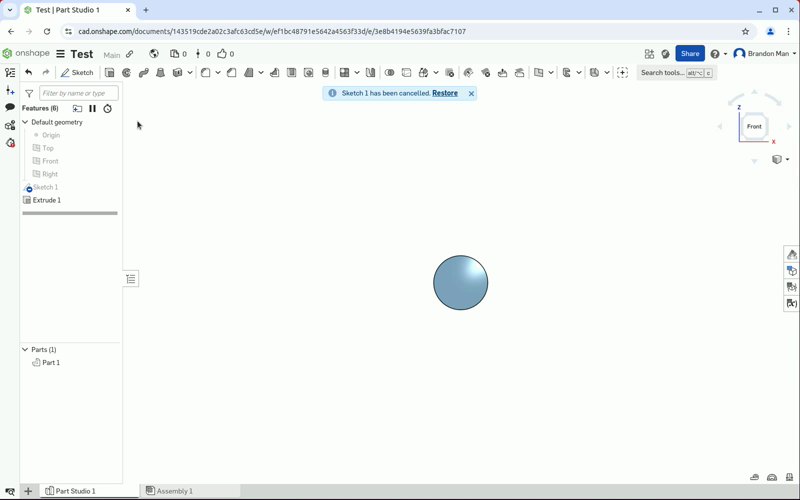
mouse_move(73, 189)
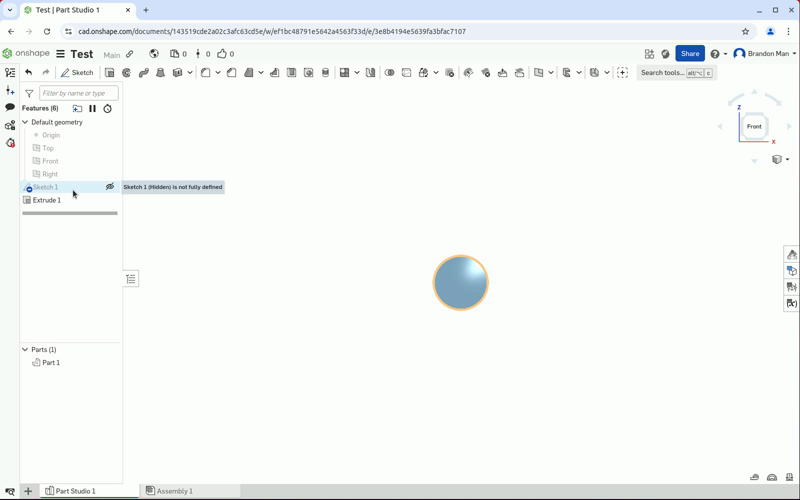
click(73, 189)
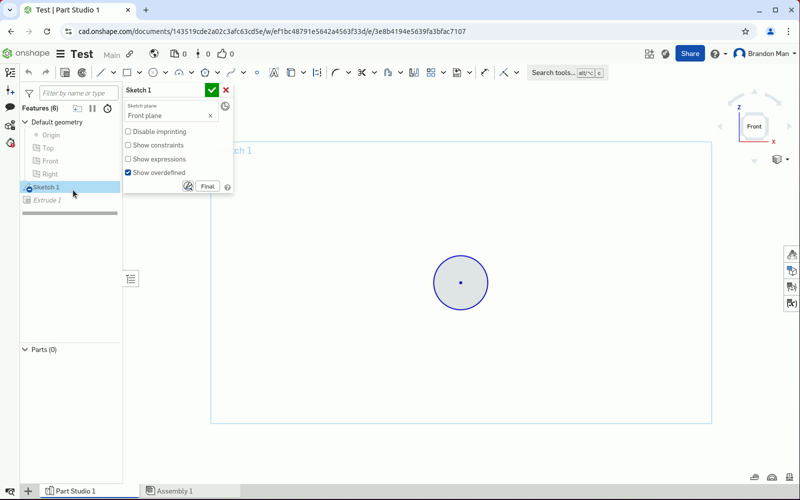
mouse_move(229, 92)
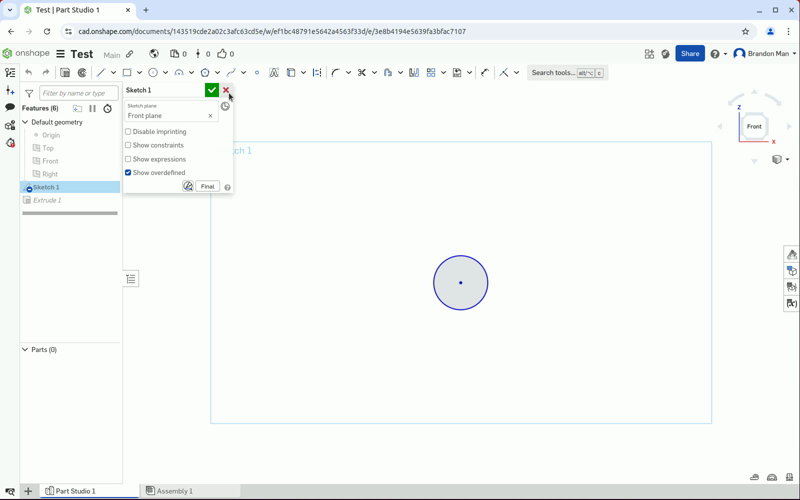
click(229, 92)
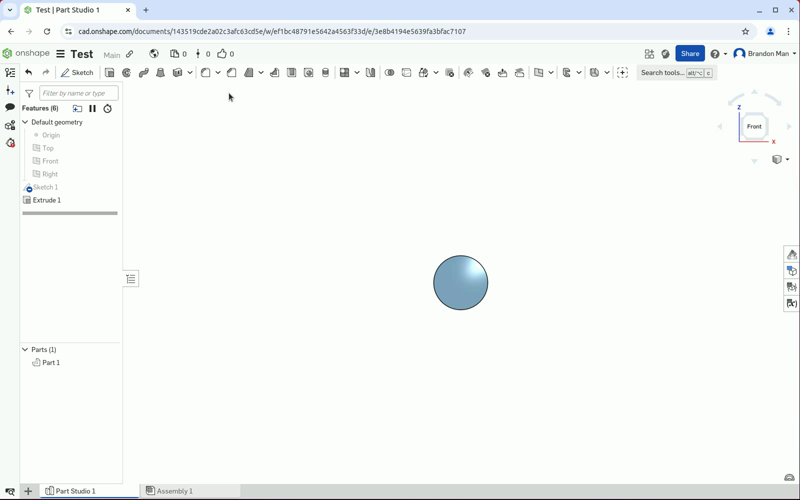
mouse_move(73, 352)
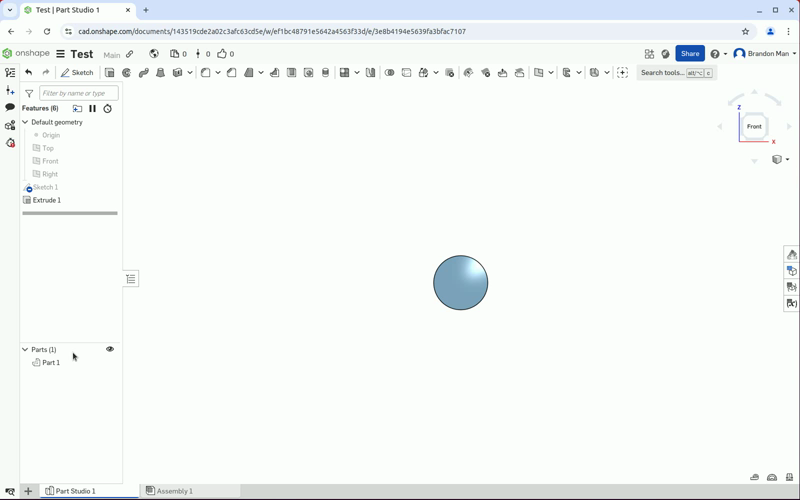
key(y)
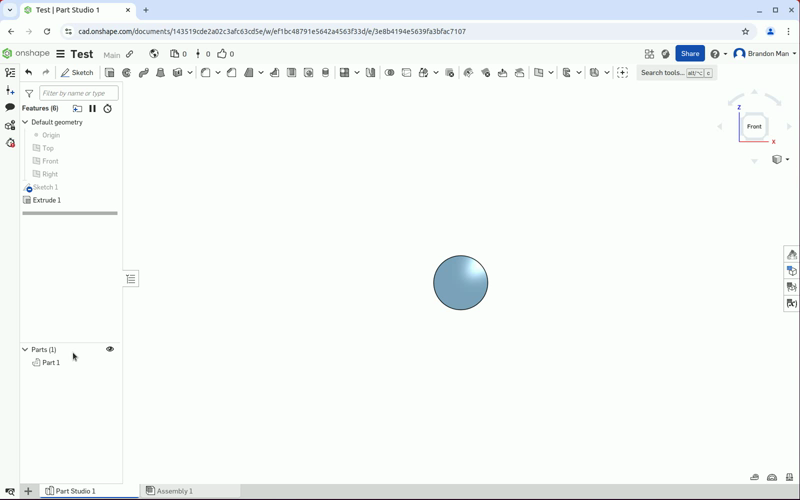
key(shift+p)
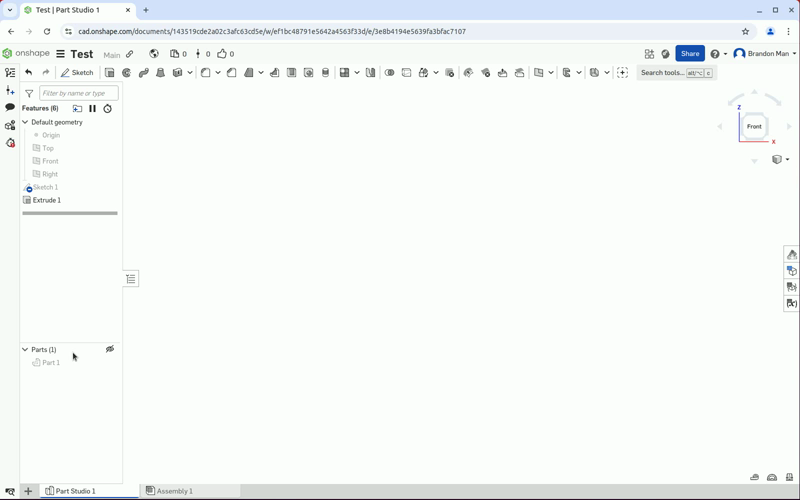
key(space)
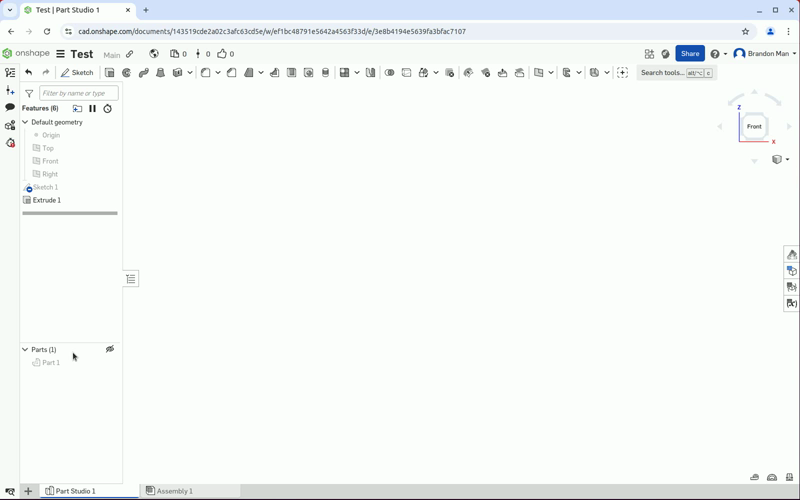
key_down(shift)
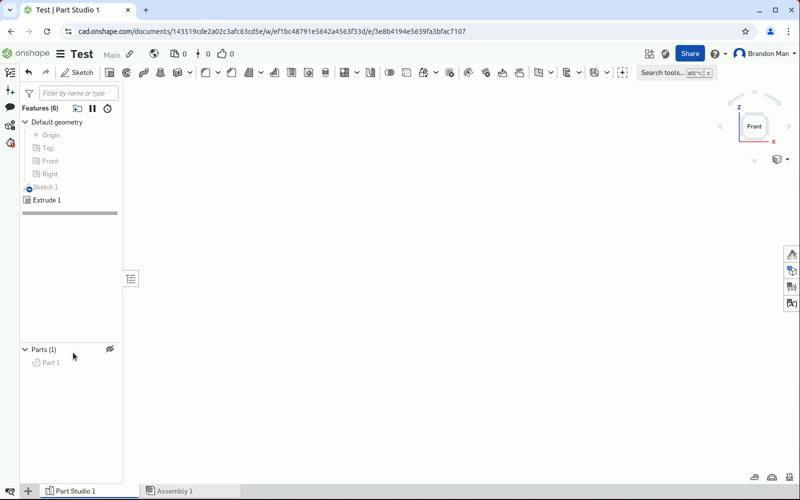
key(left)
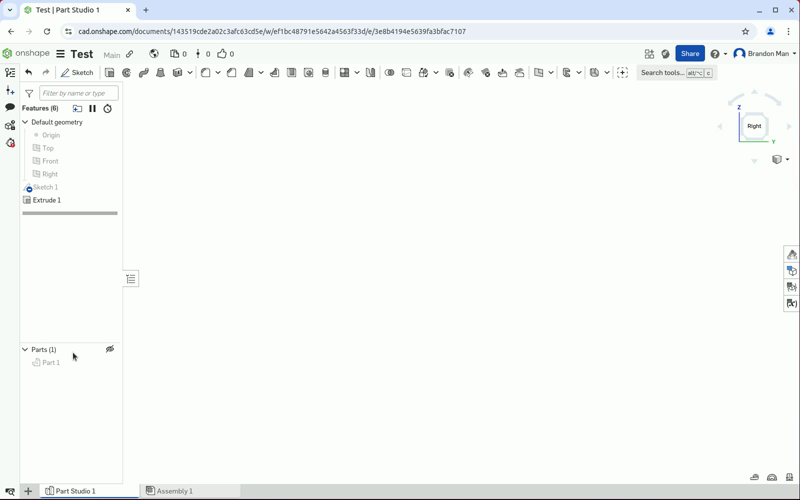
key_up(shift)
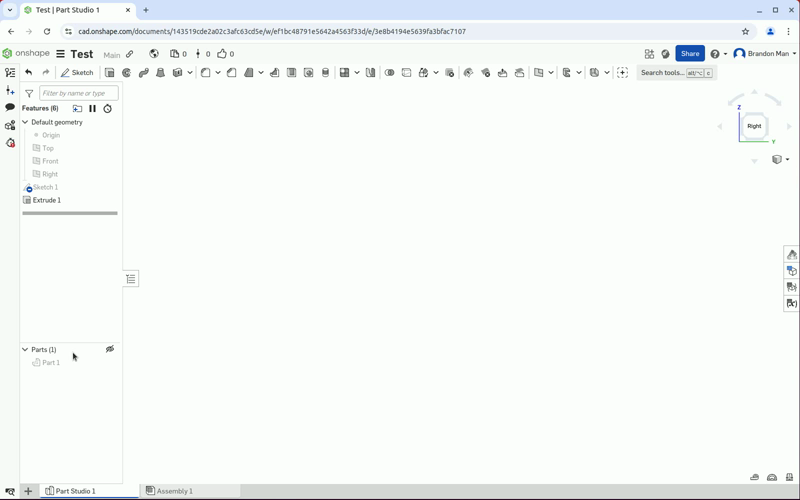
mouse_move(73, 352)
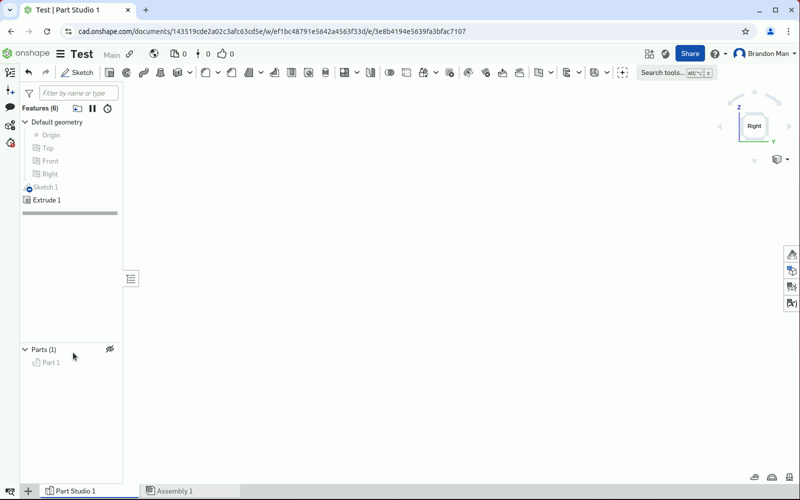
key(shift+y)
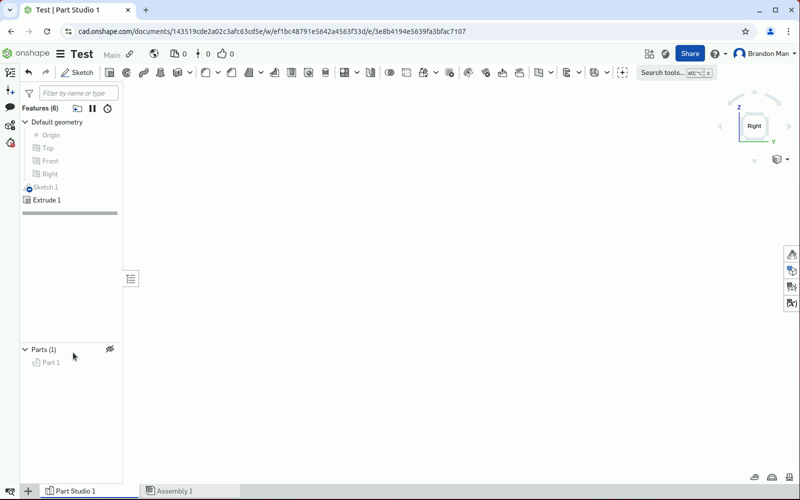
key(shift+s)
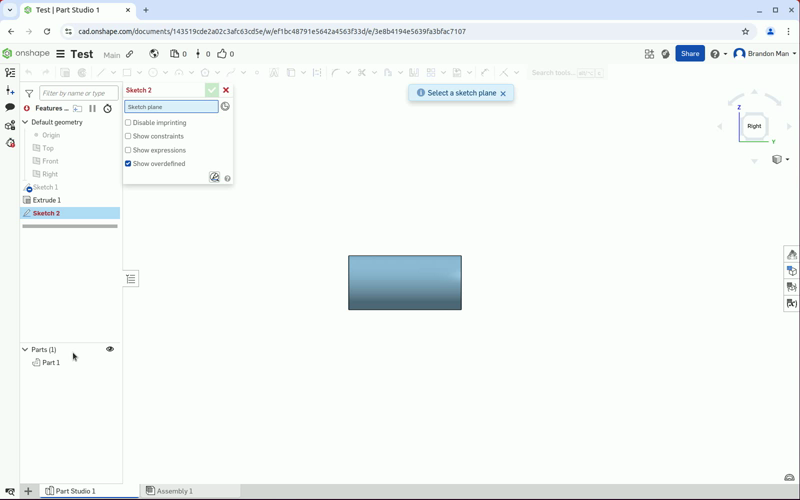
mouse_move(73, 176)
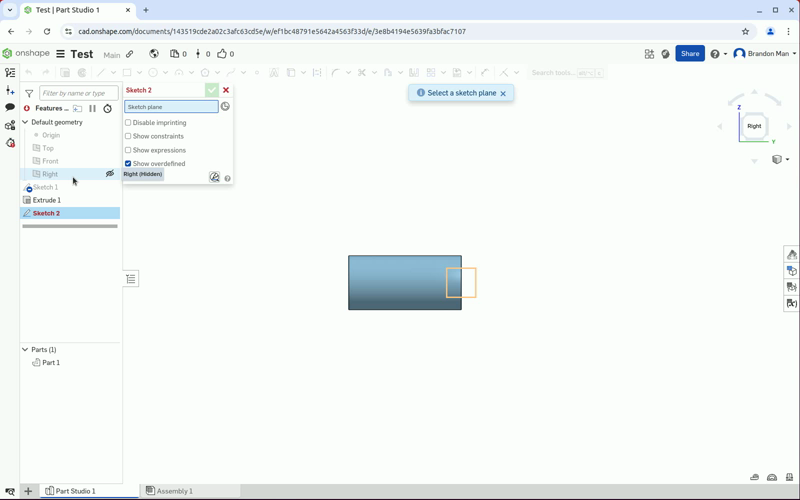
click(73, 176)
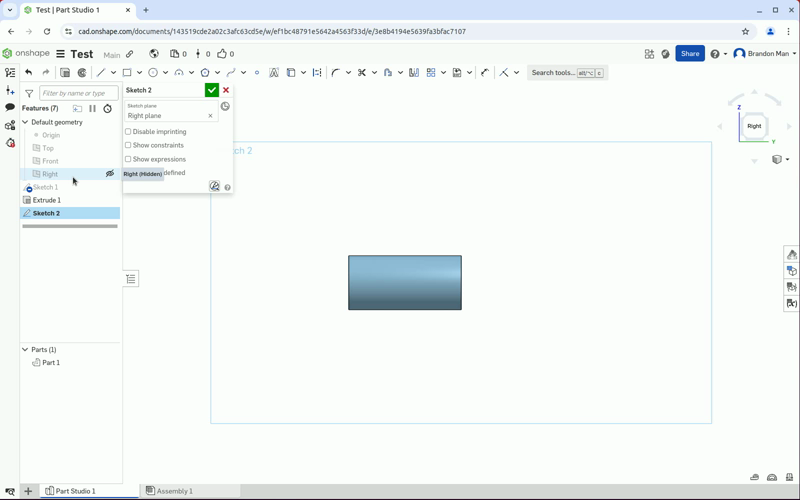
mouse_move(73, 352)
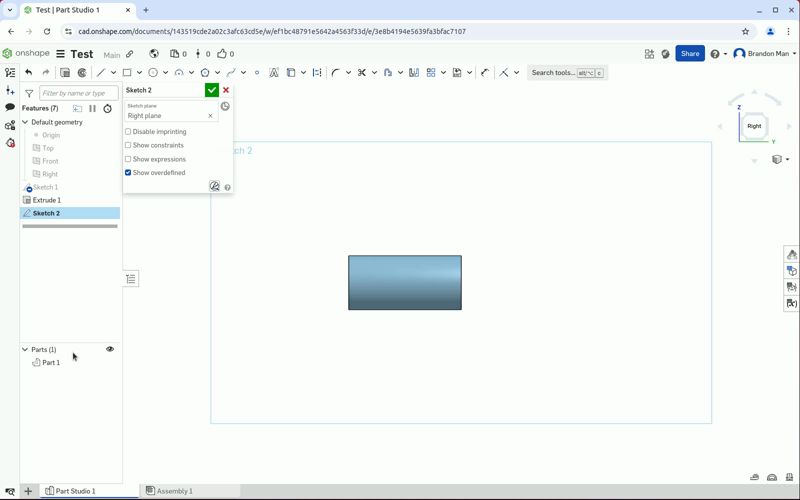
key(y)
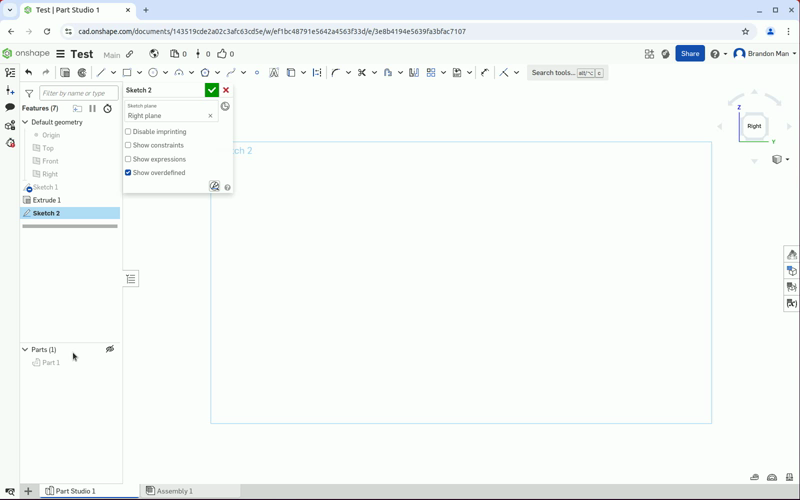
key(c)
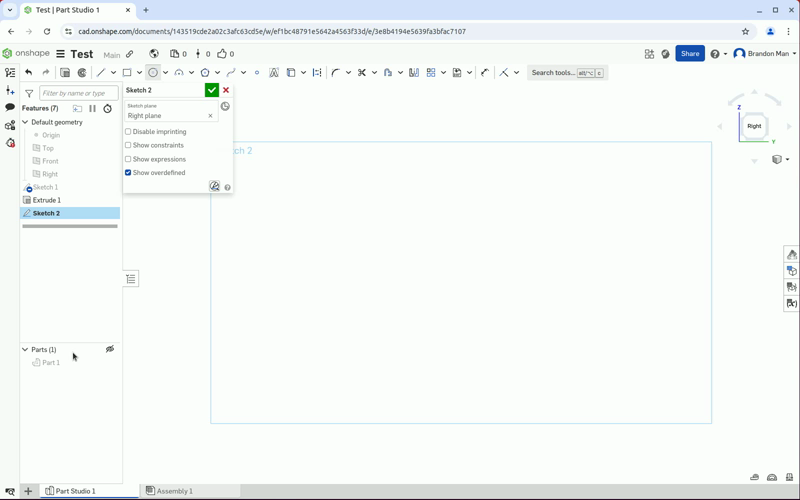
key_down(shift)
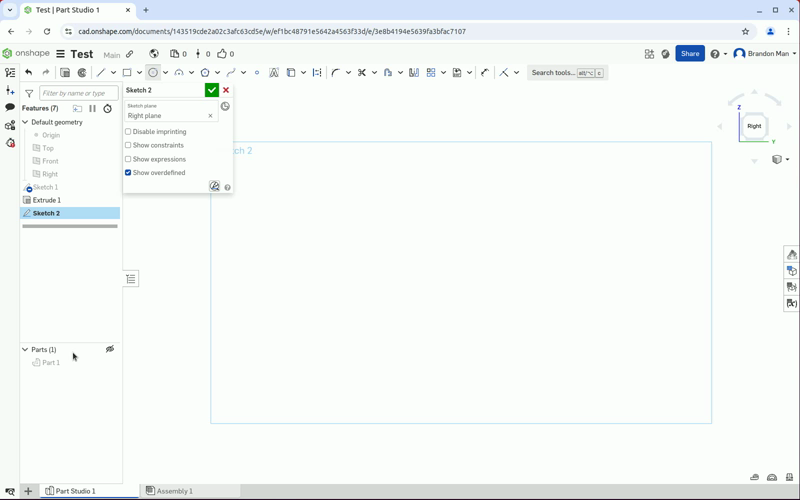
mouse_move(434, 282)
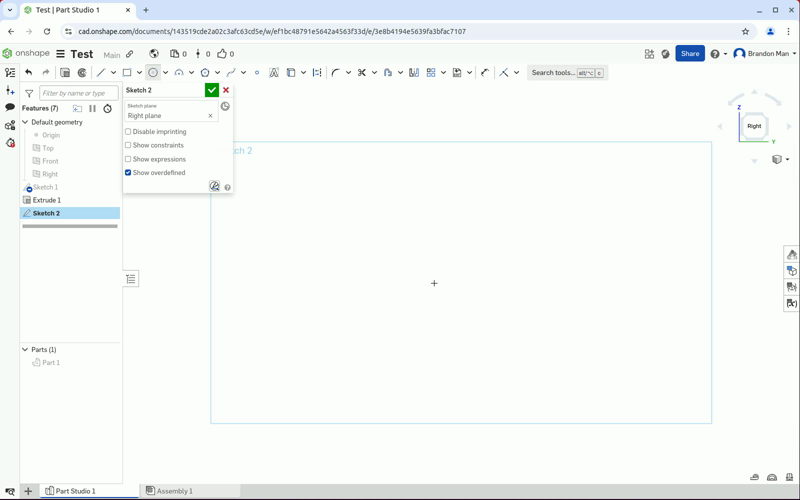
click(434, 282)
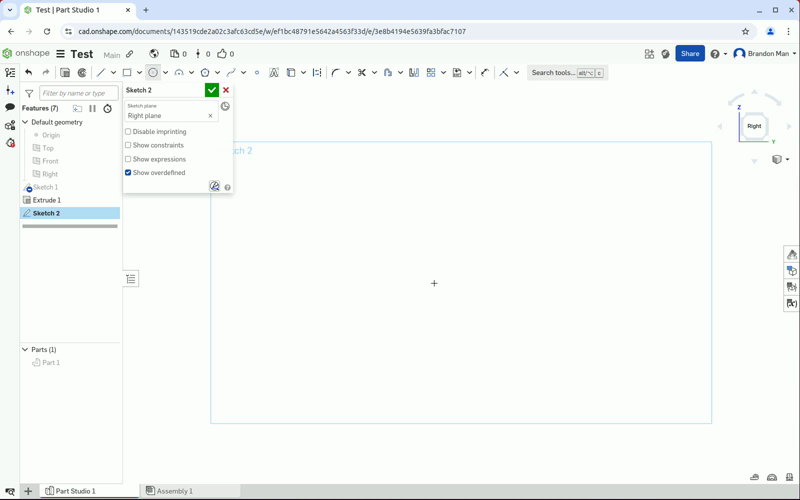
key_up(shift)
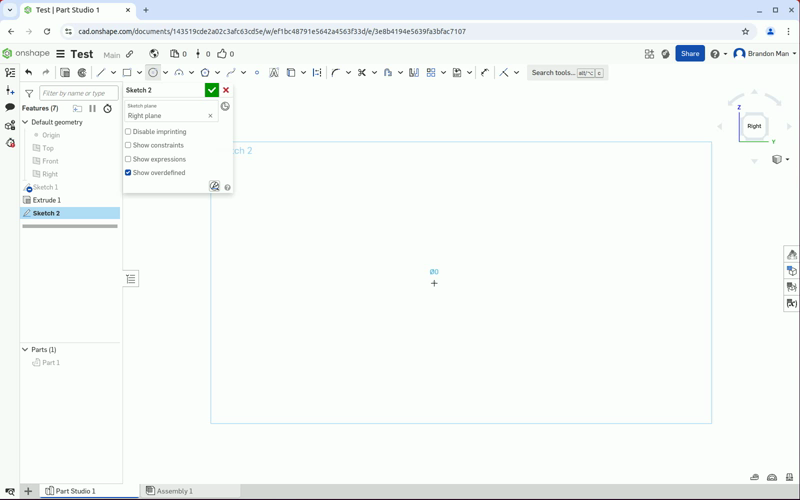
mouse_move(447, 282)
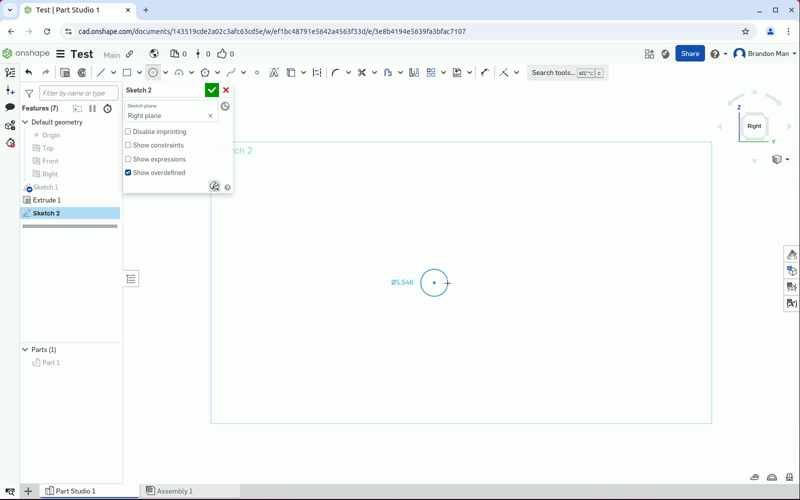
click(447, 282)
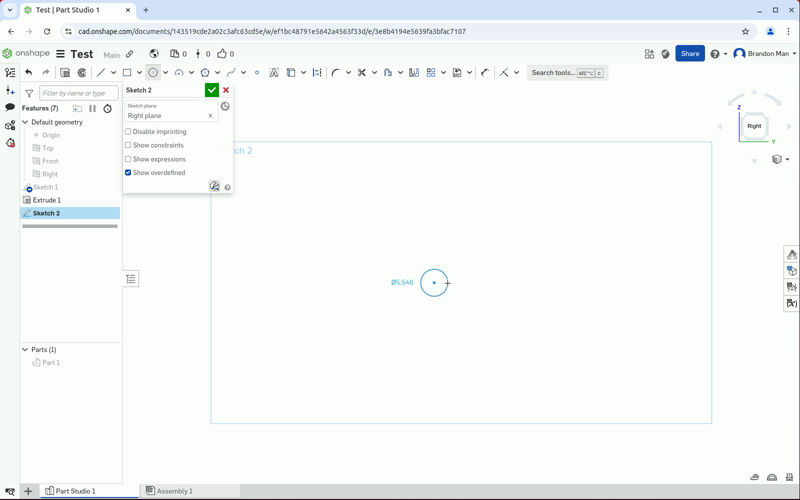
key(esc)
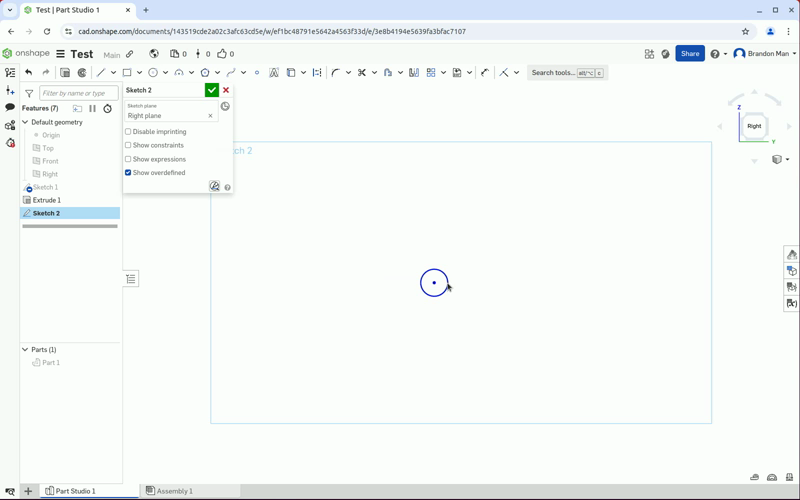
mouse_move(425, 283)
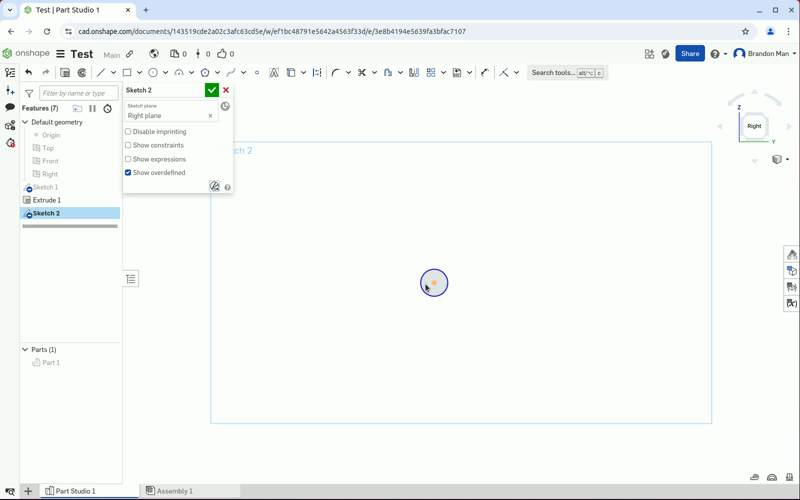
scroll(6)
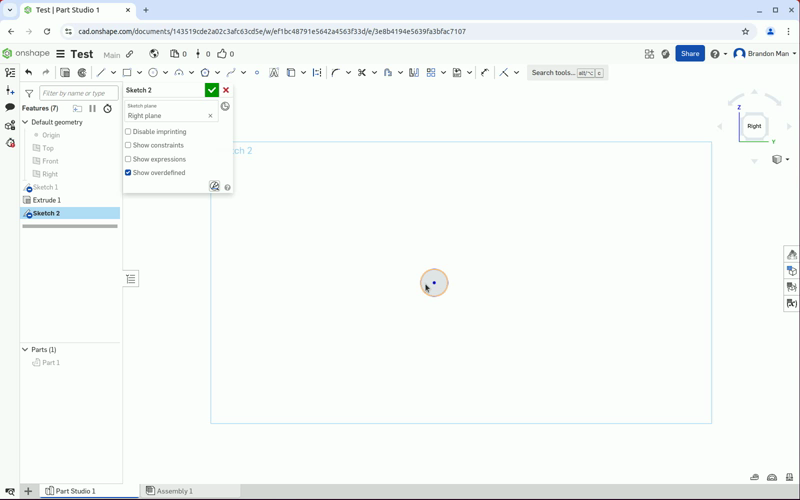
scroll(6)
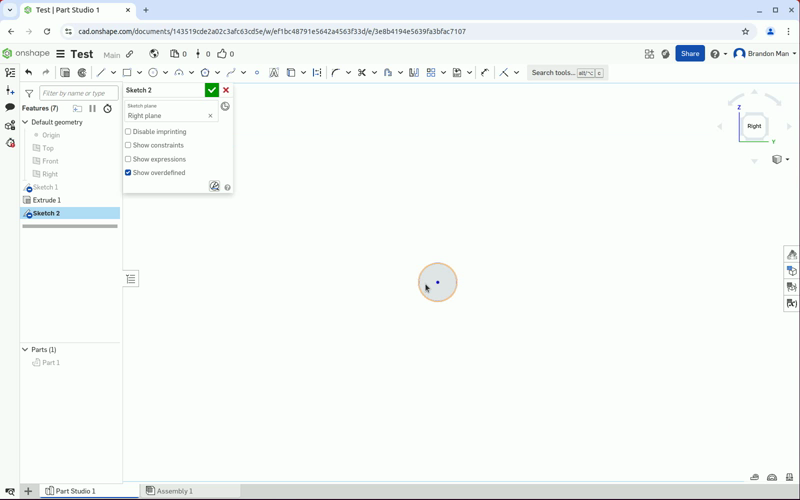
scroll(6)
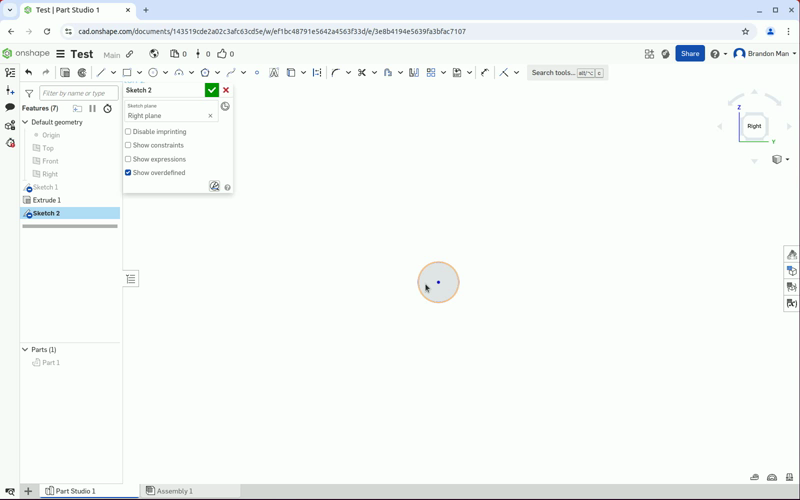
scroll(6)
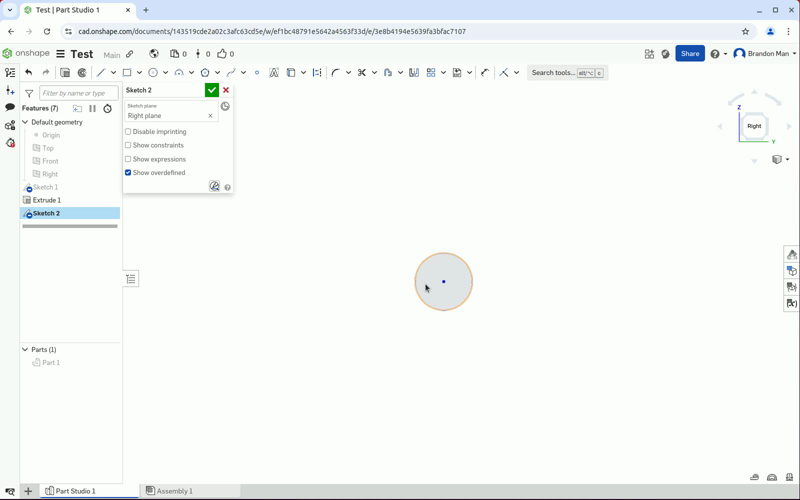
scroll(6)
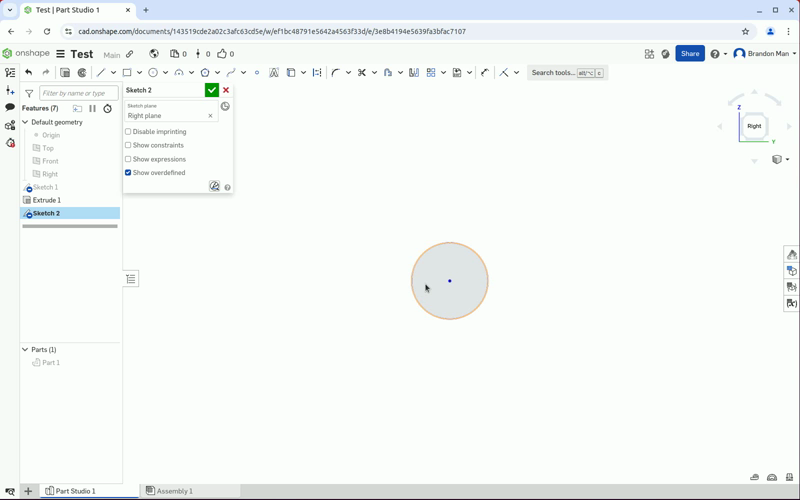
scroll(6)
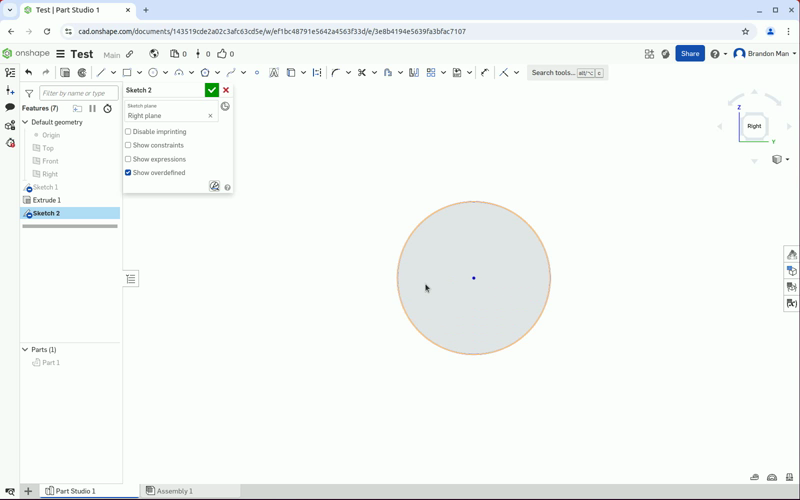
scroll(6)
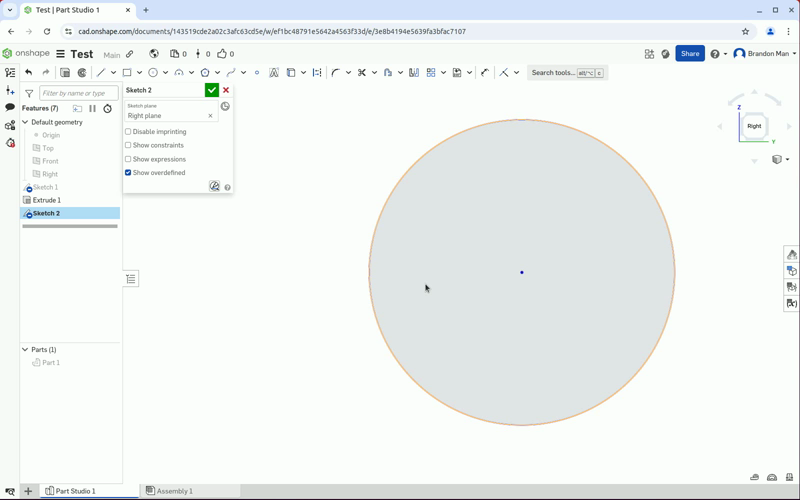
click(425, 283)
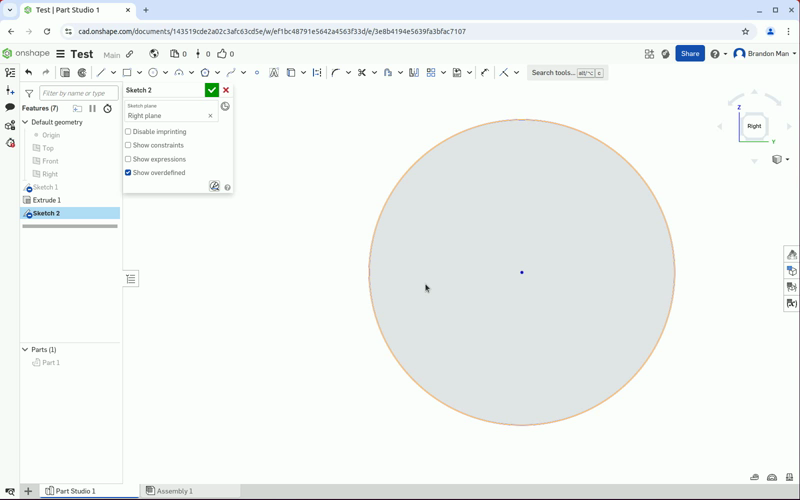
scroll(-6)
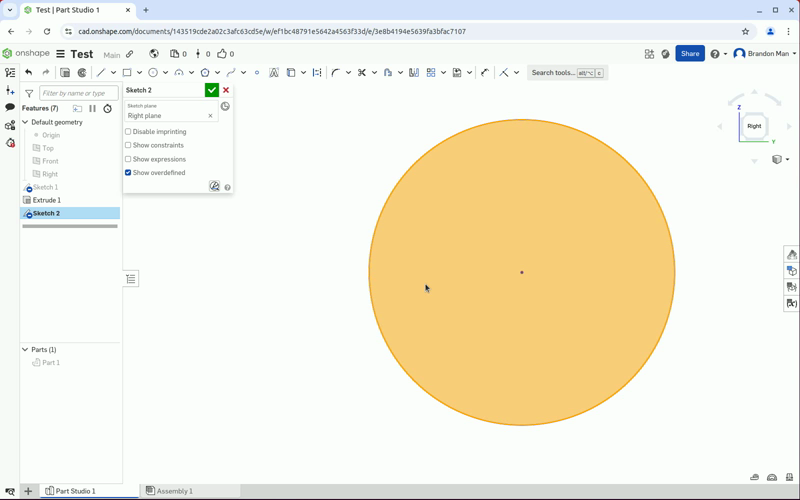
scroll(-6)
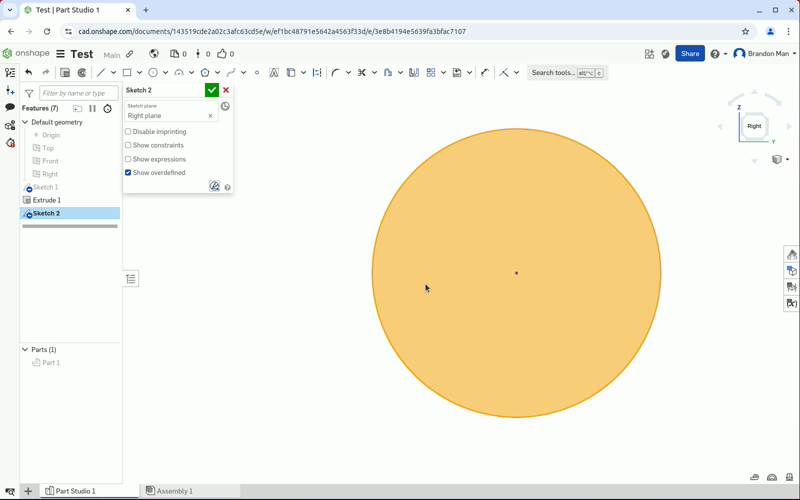
scroll(-6)
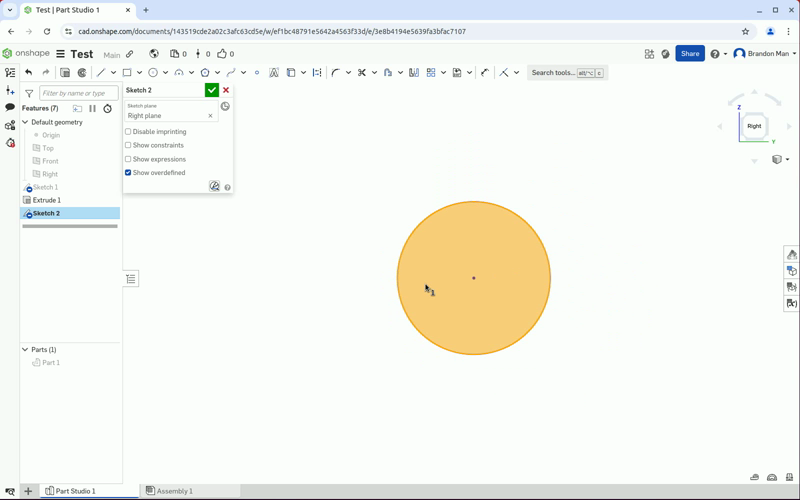
scroll(-6)
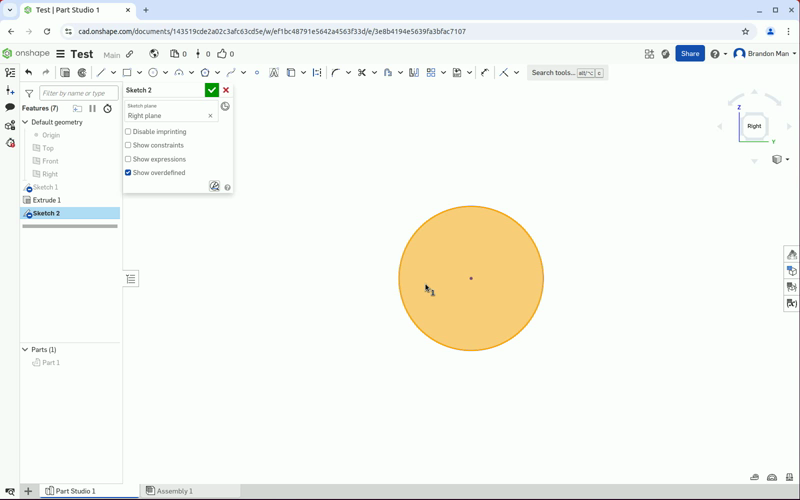
scroll(-6)
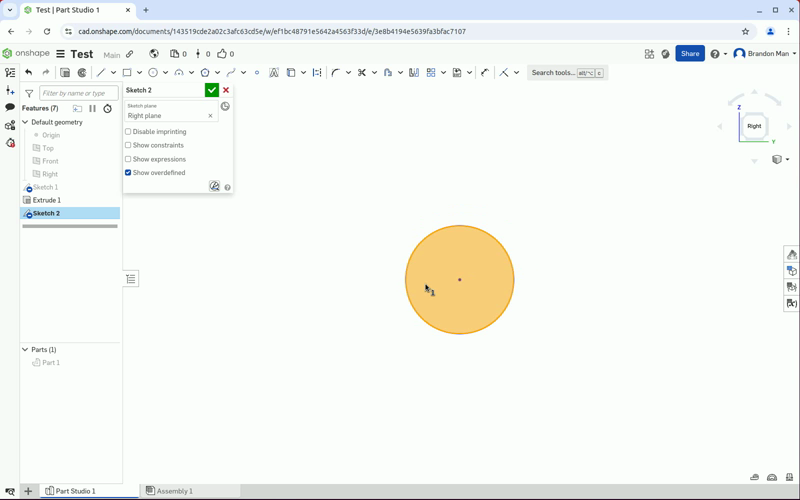
scroll(-6)
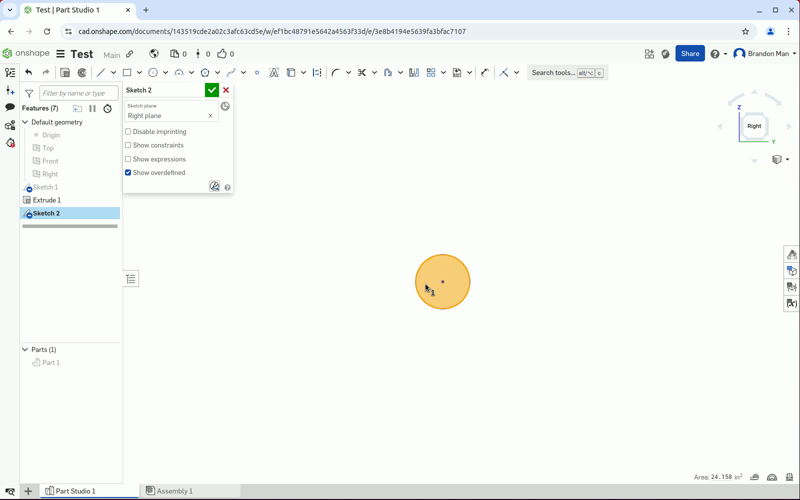
scroll(-6)
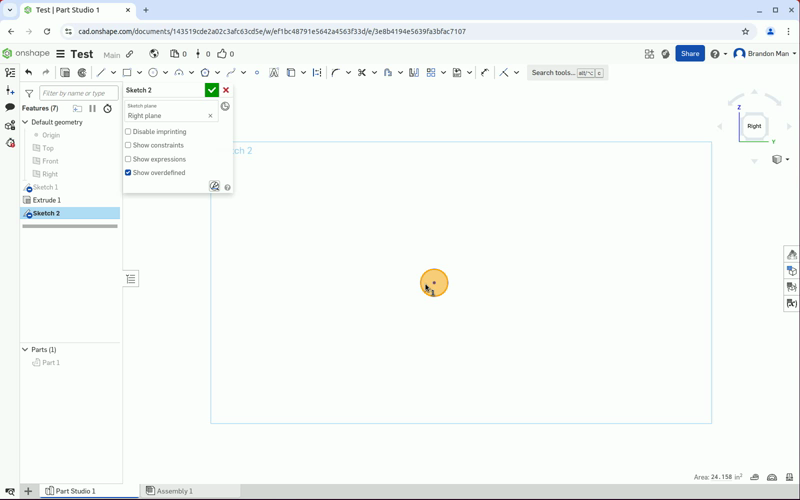
mouse_move(73, 352)
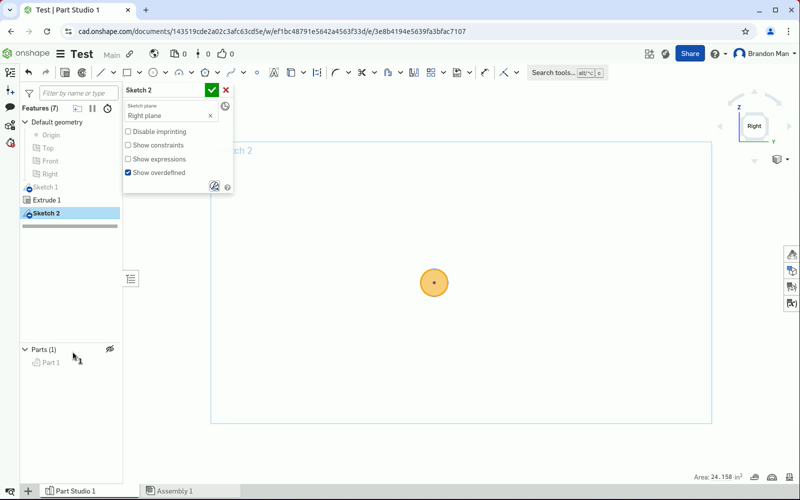
key(shift+y)
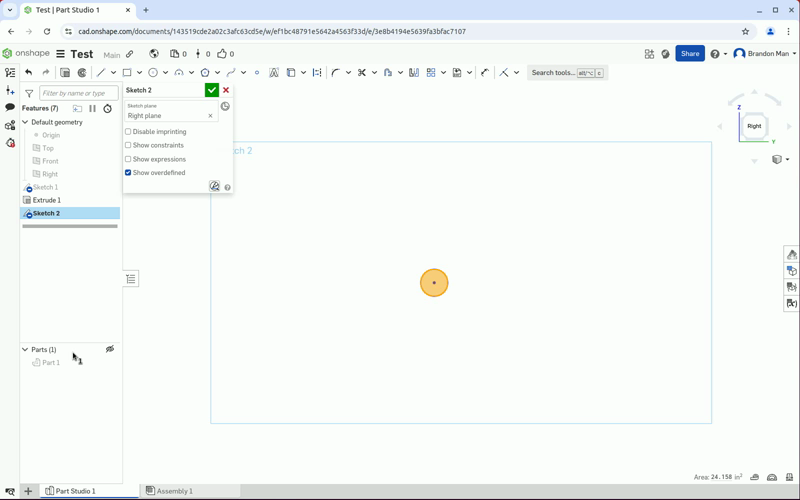
key(shift+e)
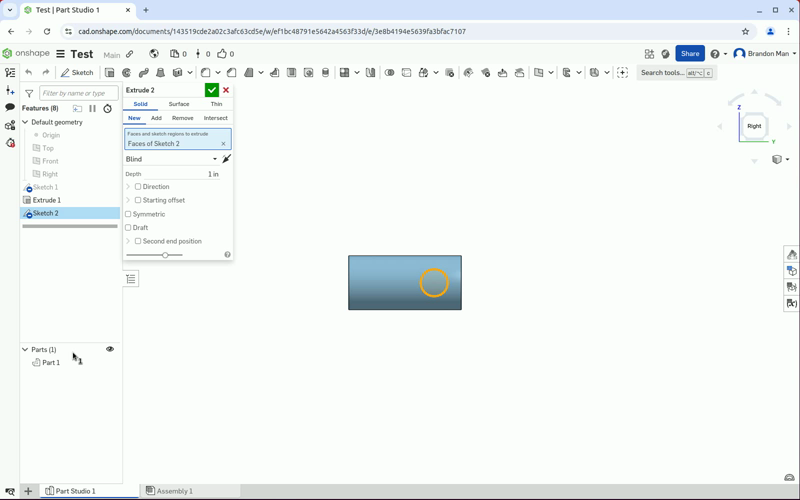
mouse_move(143, 106)
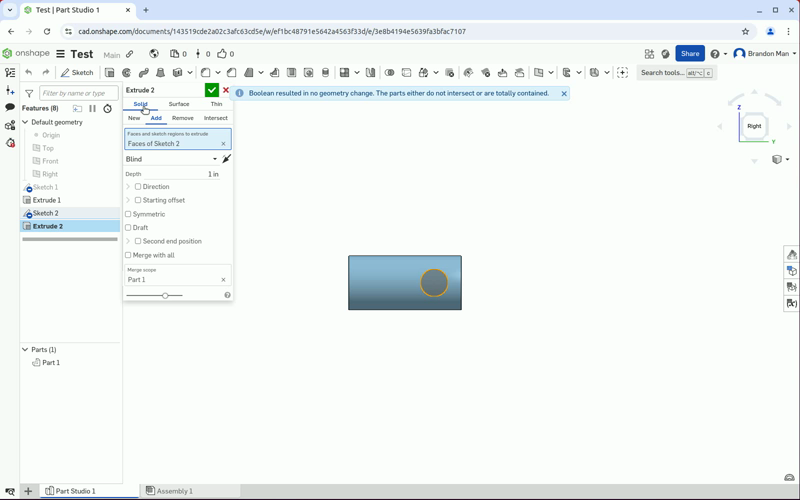
click(143, 106)
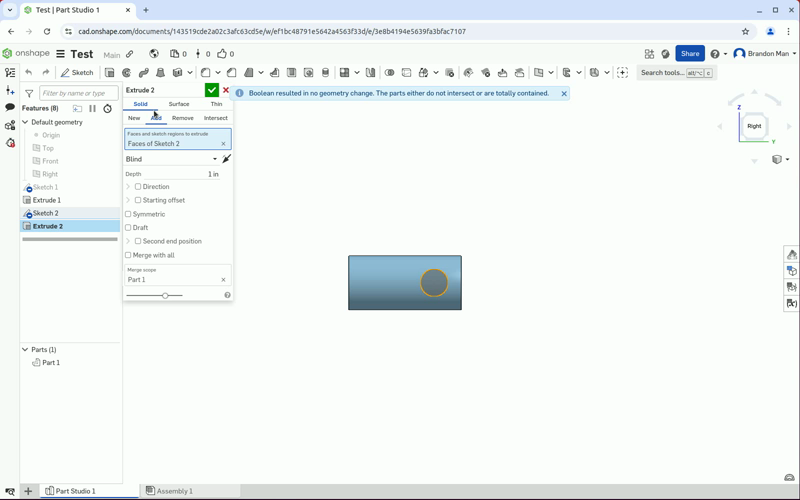
mouse_move(186, 120)
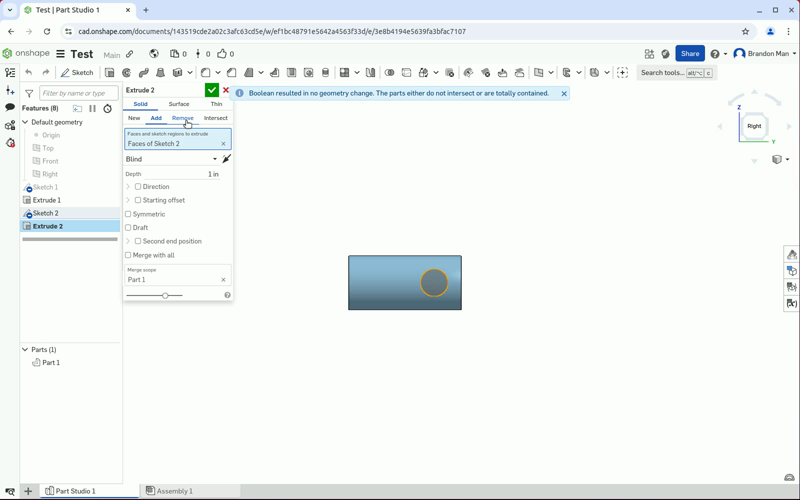
click(186, 120)
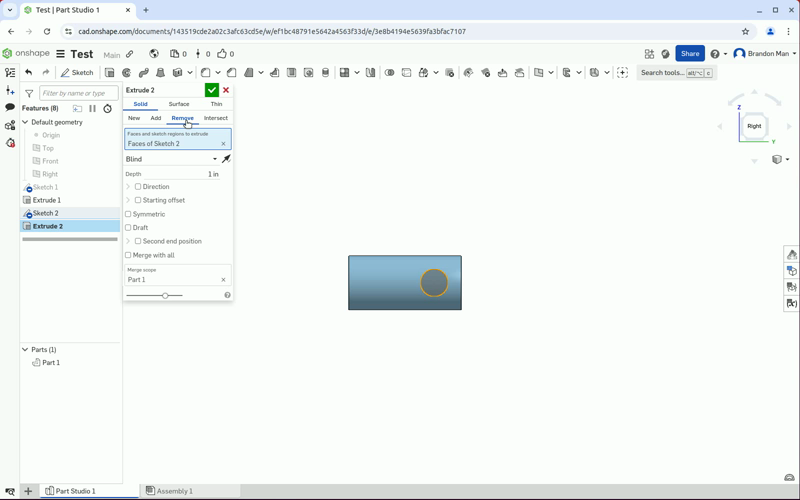
key(tab, 4)
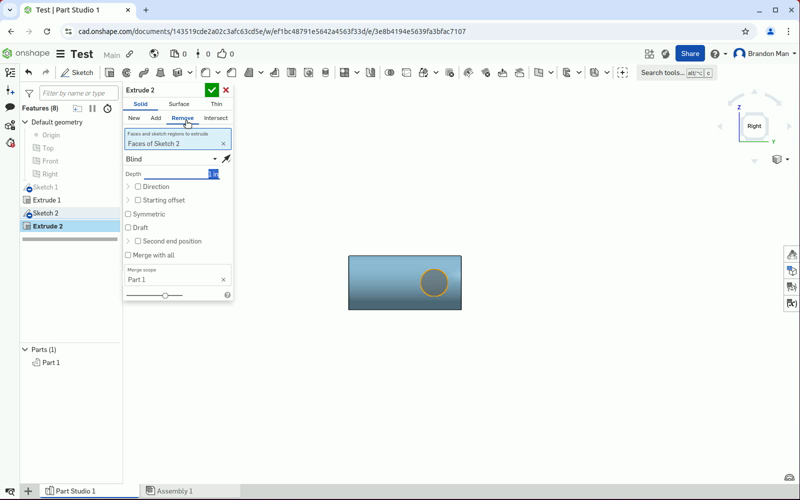
text(25.516)
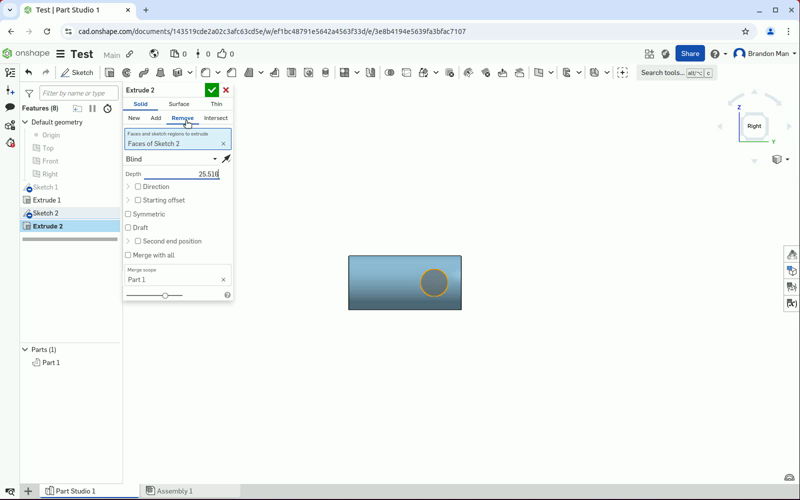
key(tab, 3)
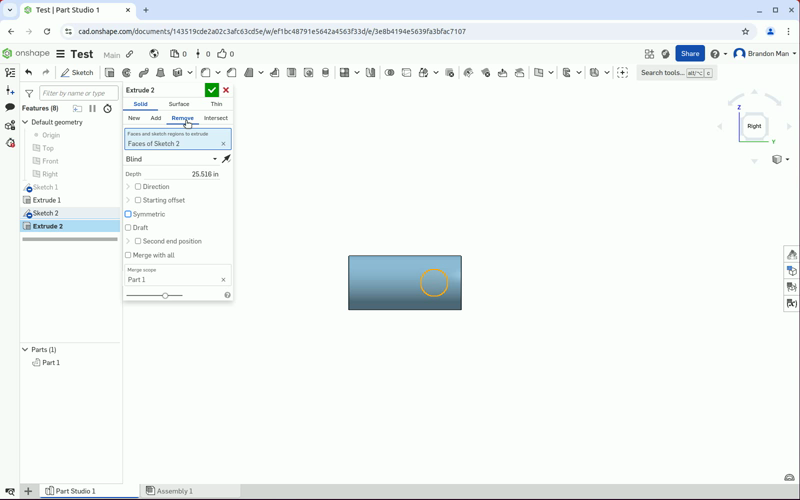
key(space)
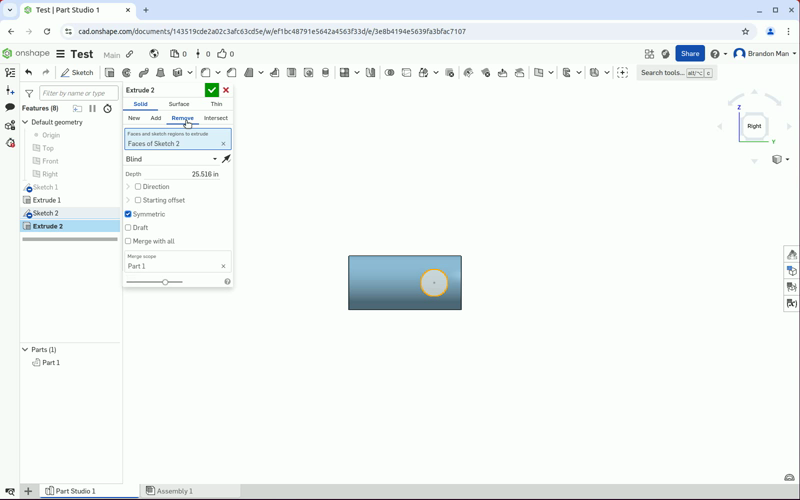
key(tab, 2)
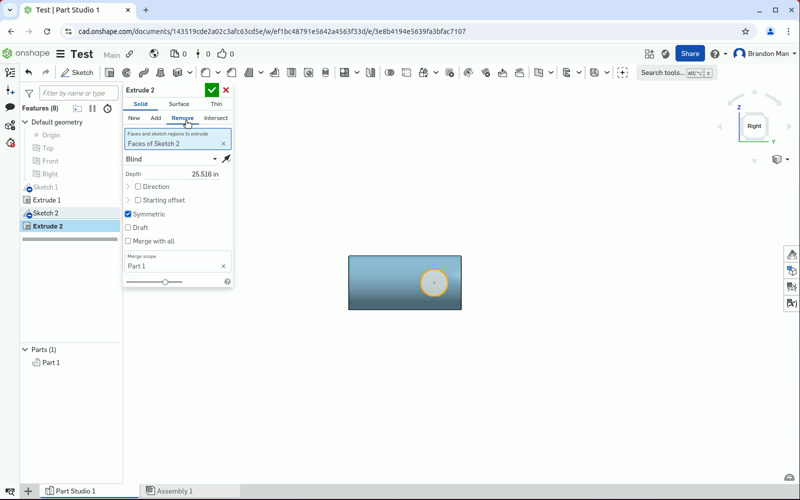
key(space)
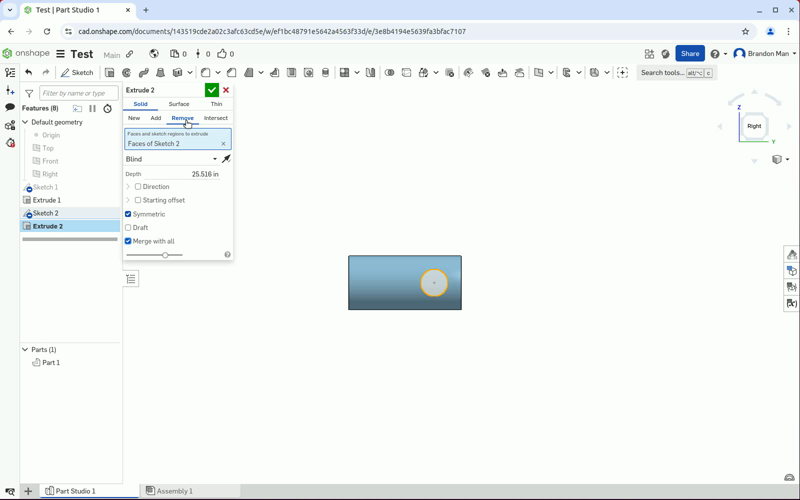
key(enter)
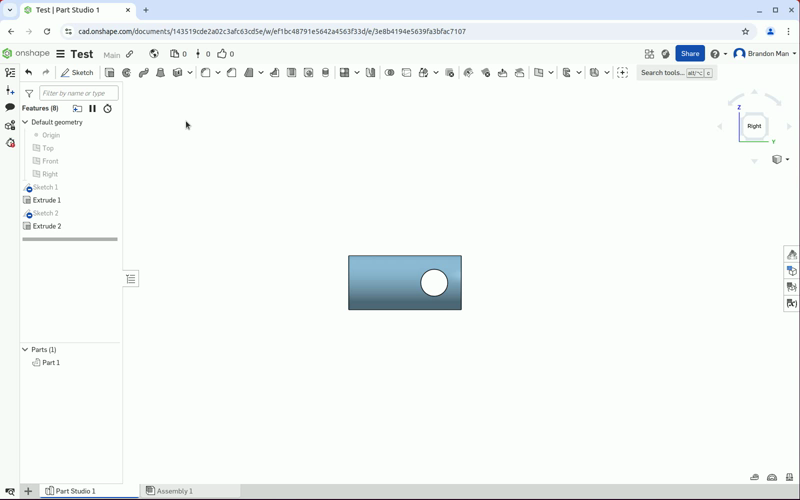
key(shift+h)
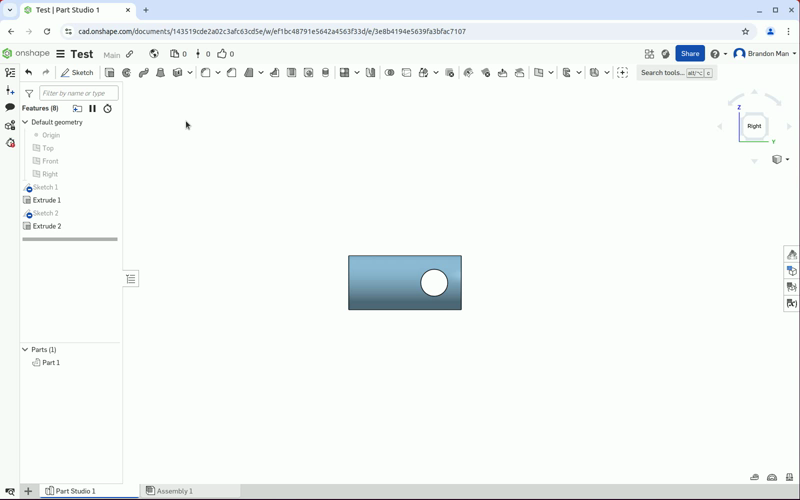
key(shift+h)
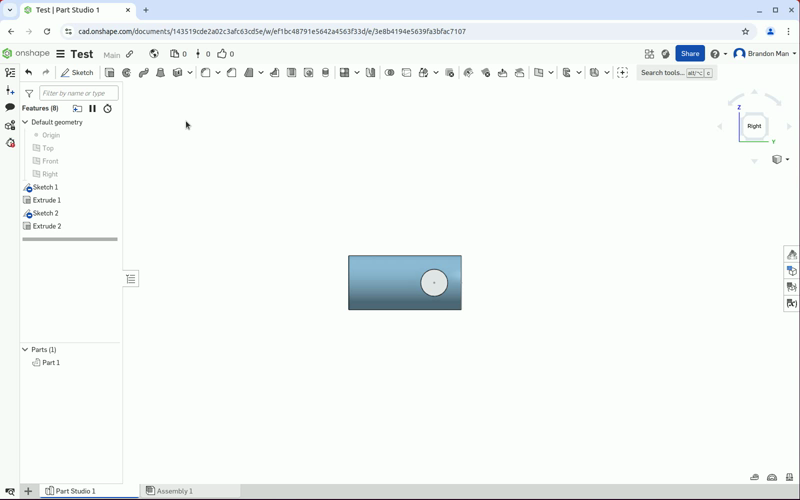
key(shift+7)
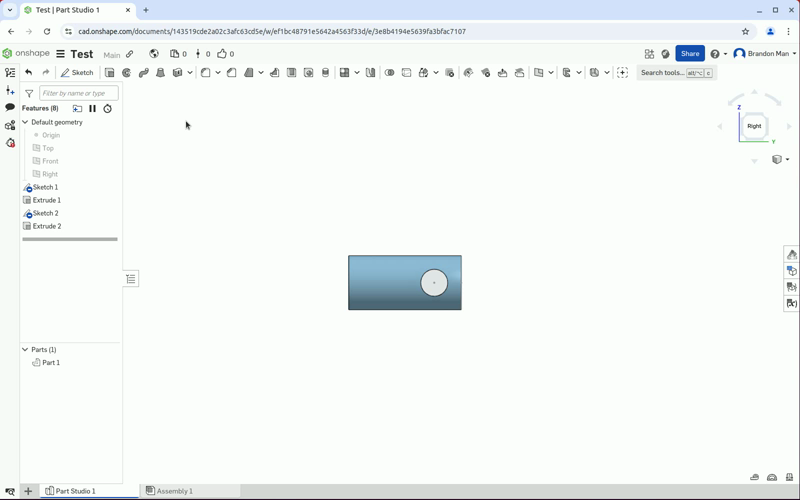
key(right, 2)
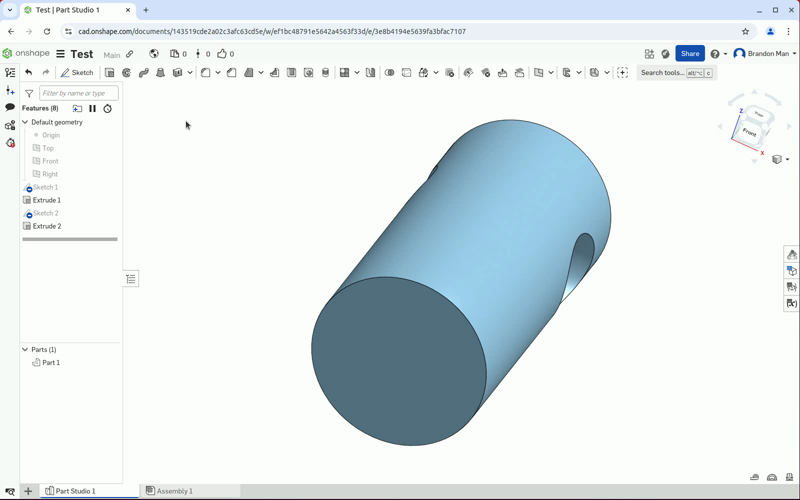
key(down, 2)
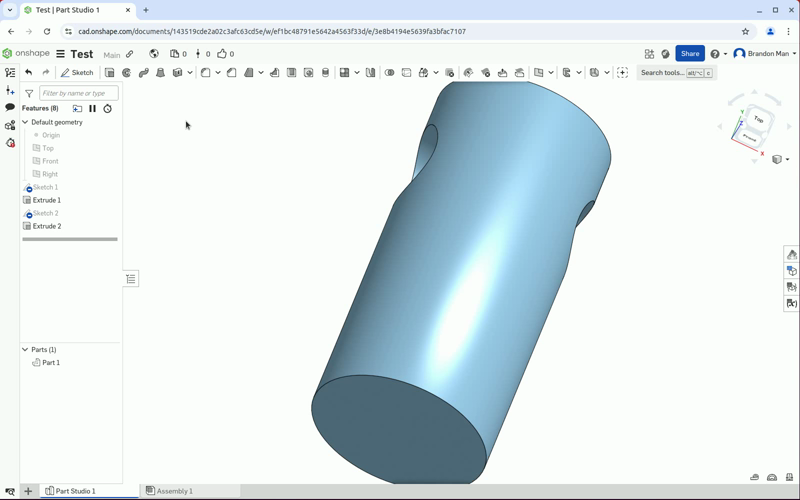
key(up, 2)
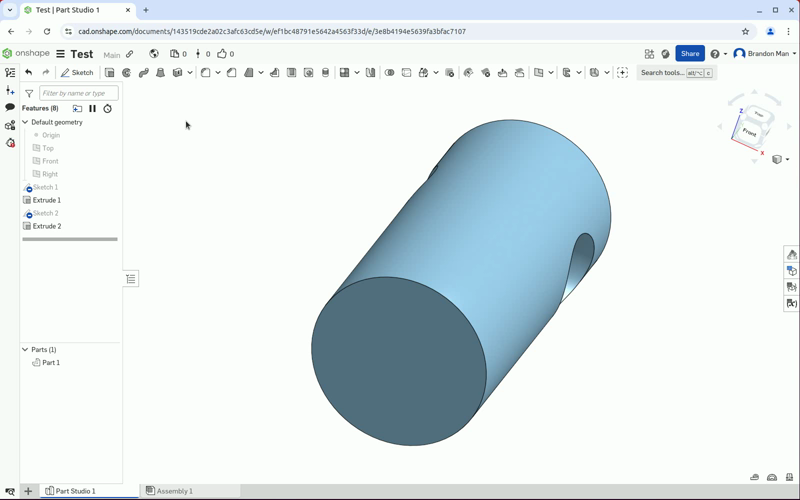
key(left, 2)
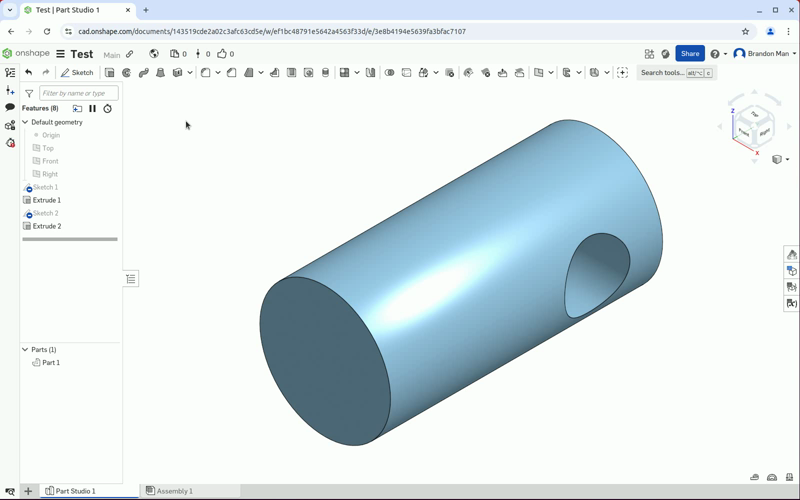
mouse_move(73, 189)
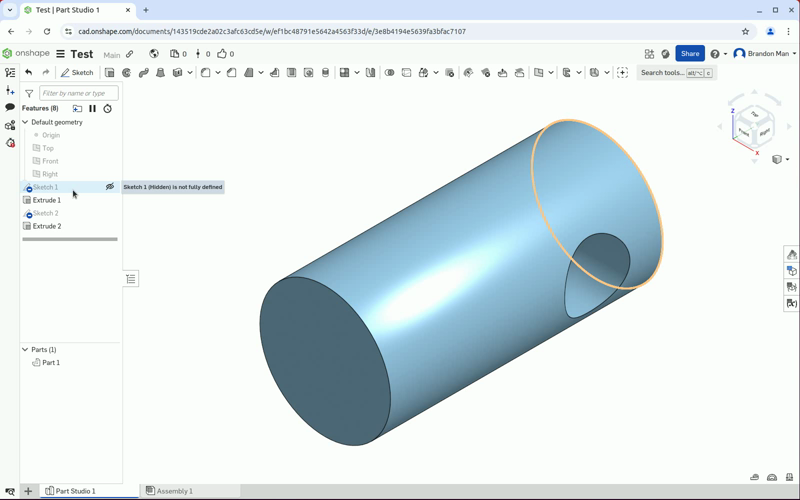
click(73, 189)